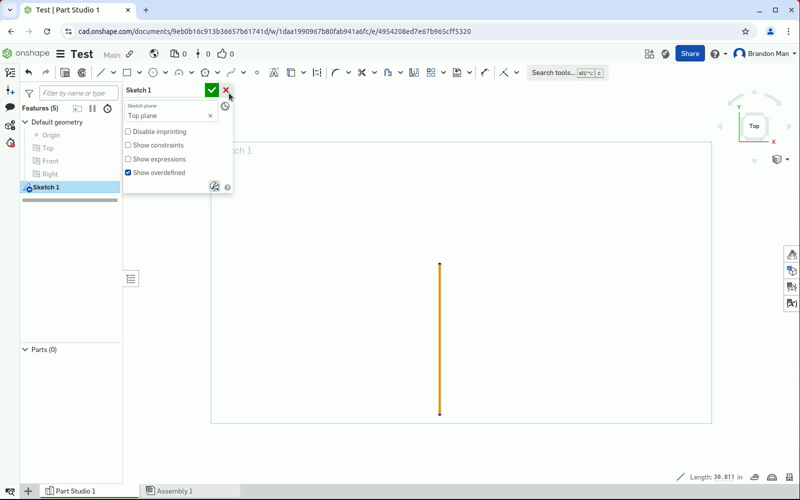
key(shift+h)
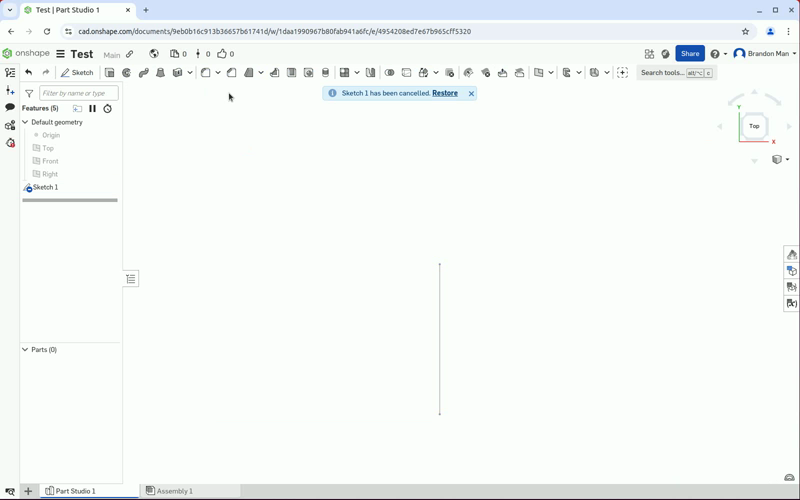
key(shift+s)
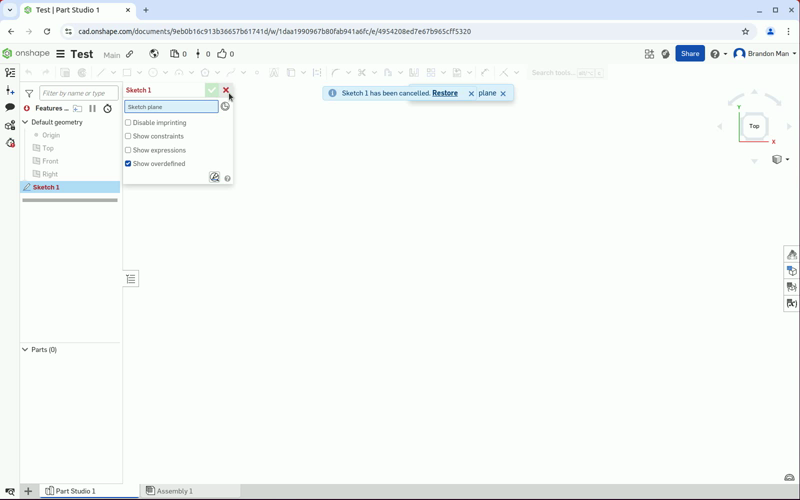
mouse_move(73, 150)
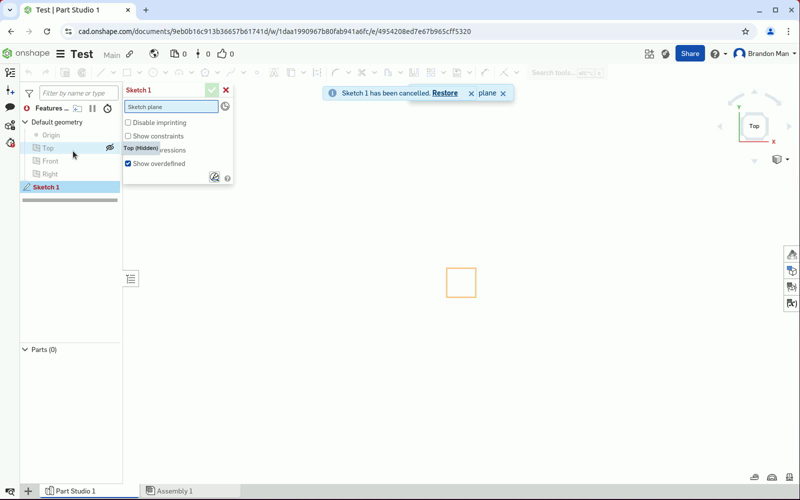
click(73, 150)
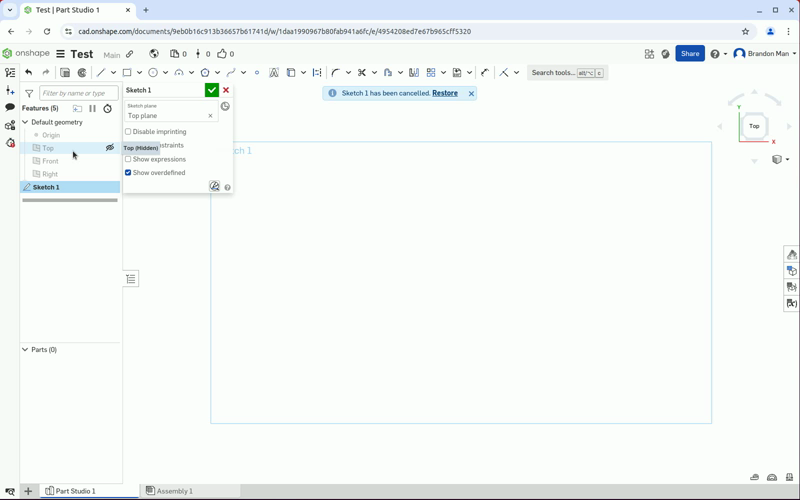
mouse_move(73, 352)
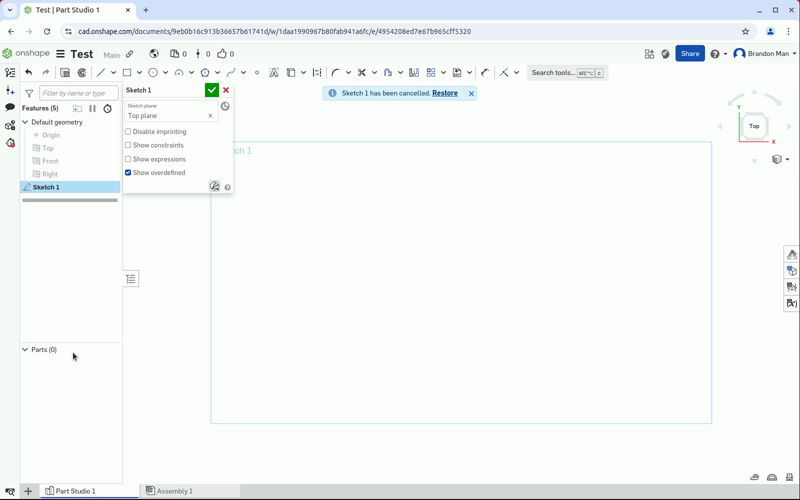
key(y)
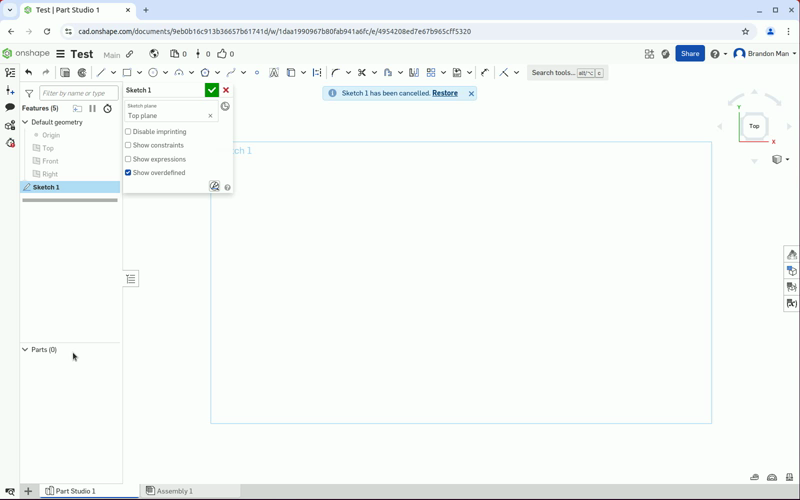
key(l)
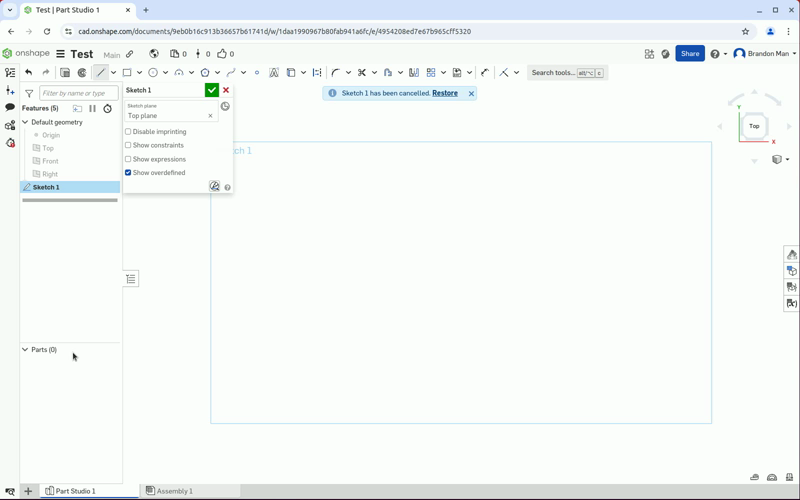
key_down(shift)
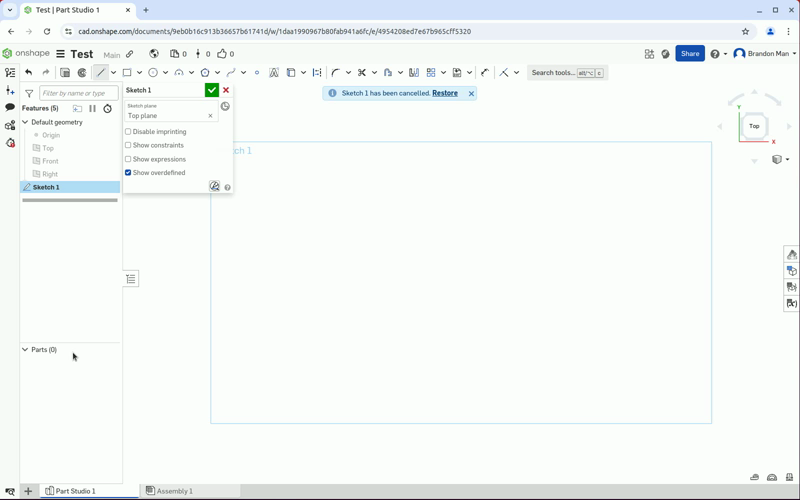
mouse_move(390, 361)
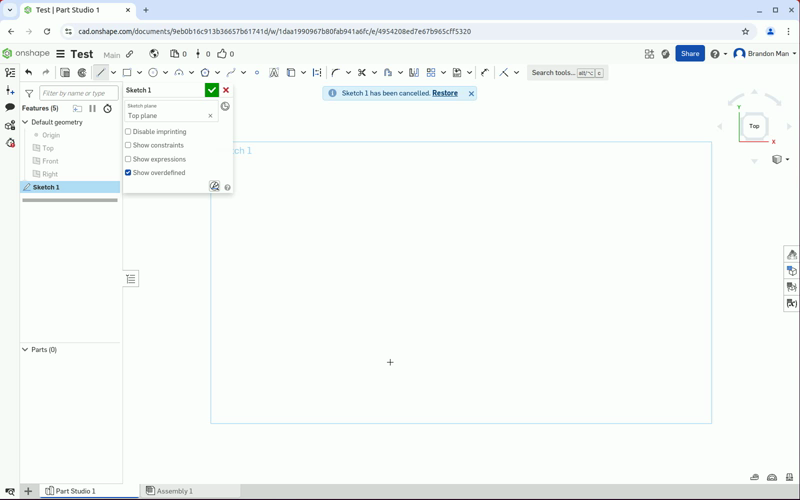
click(390, 361)
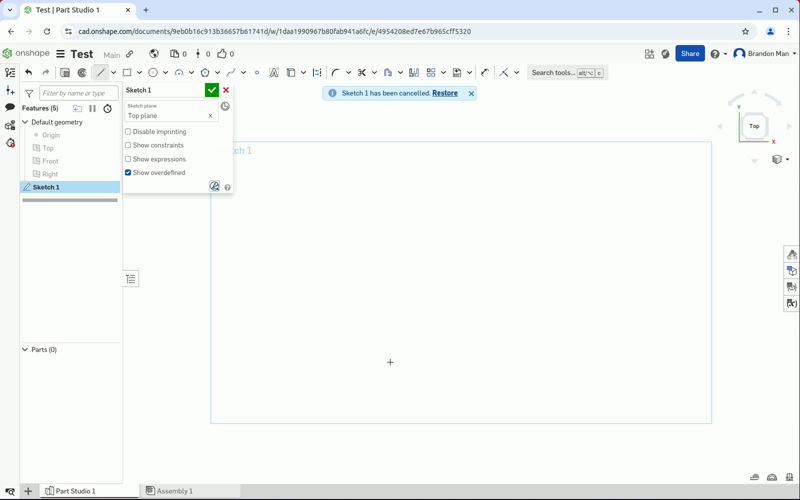
key_up(shift)
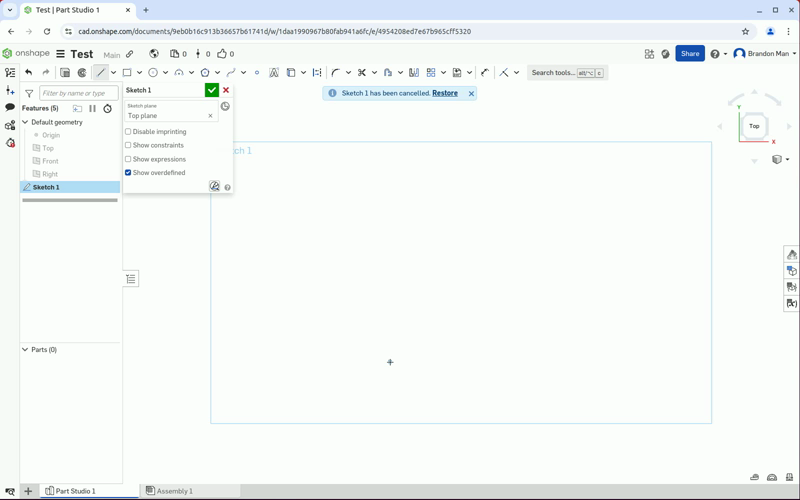
key_down(shift)
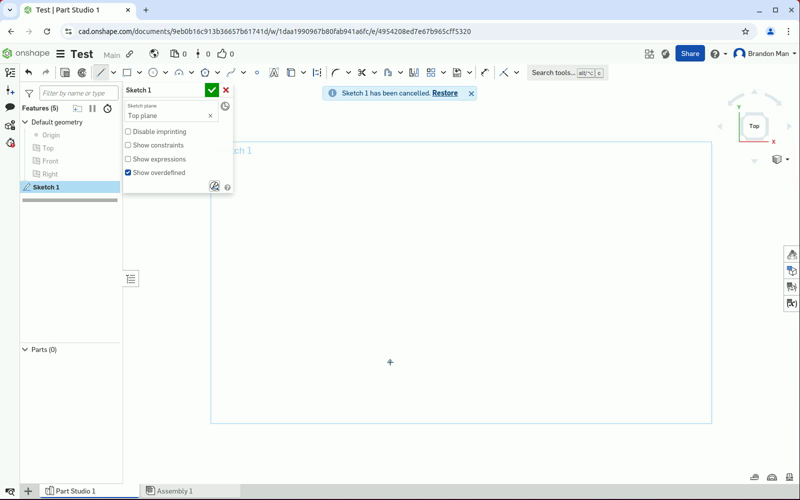
mouse_move(528, 360)
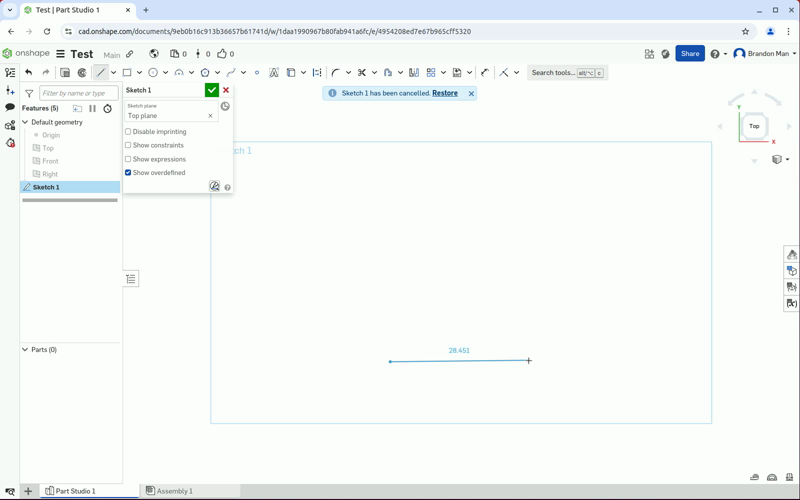
click(528, 360)
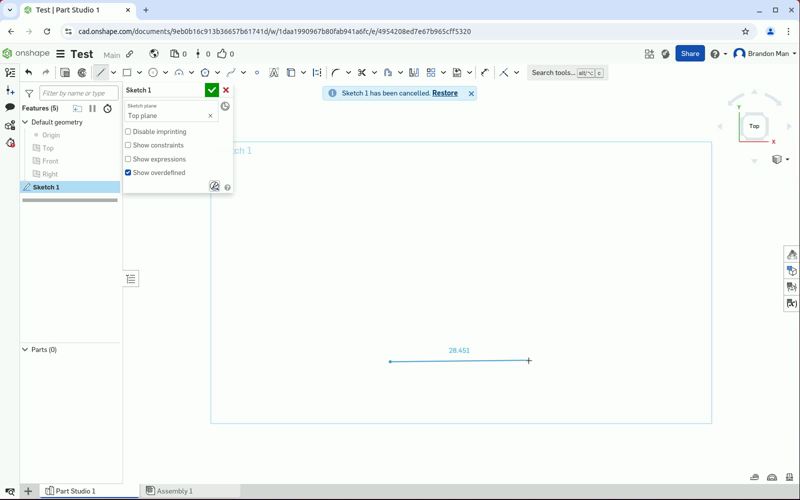
key_up(shift)
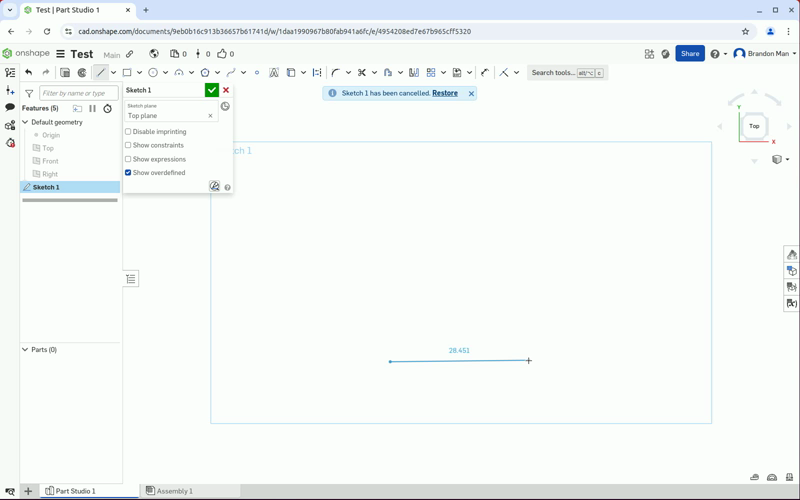
key_down(shift)
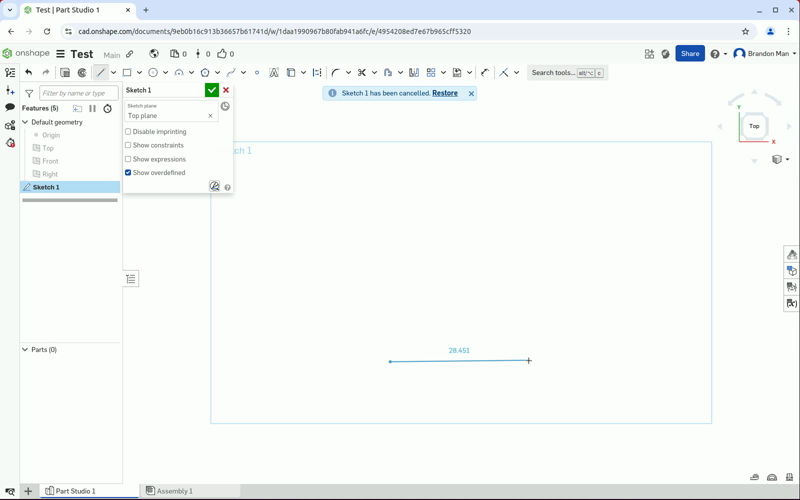
mouse_move(522, 243)
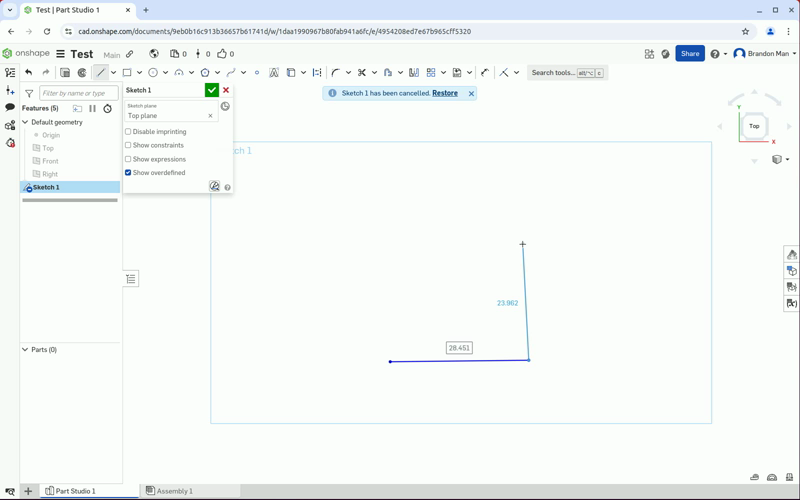
click(522, 243)
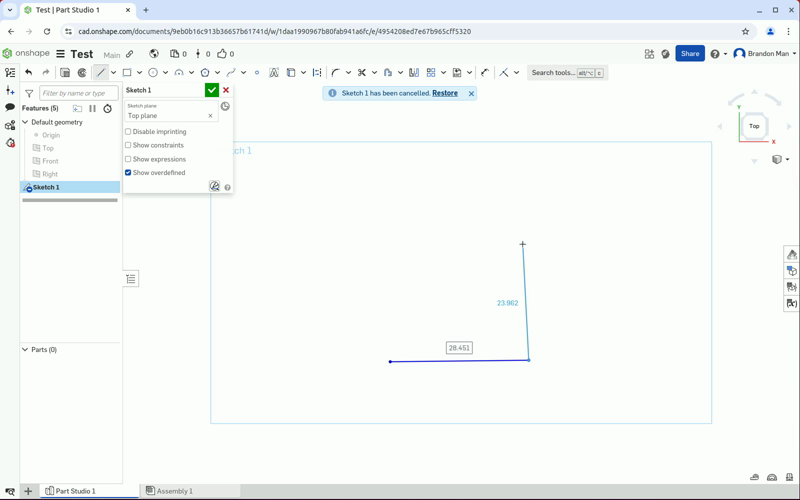
key_up(shift)
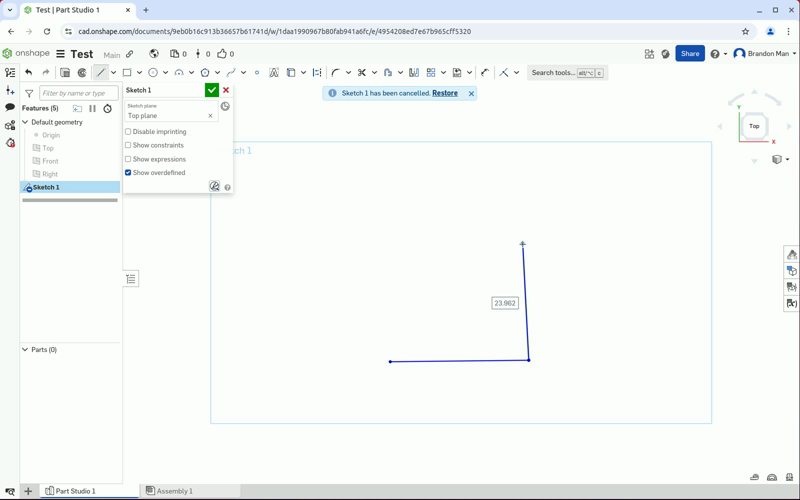
key_down(shift)
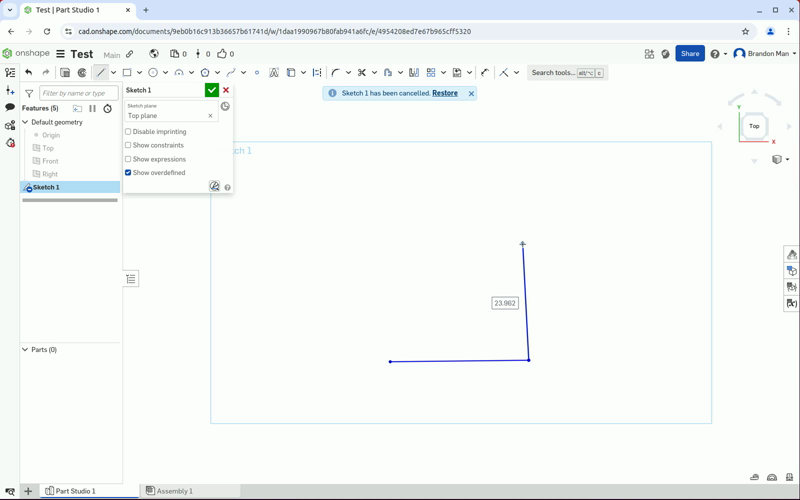
mouse_move(390, 243)
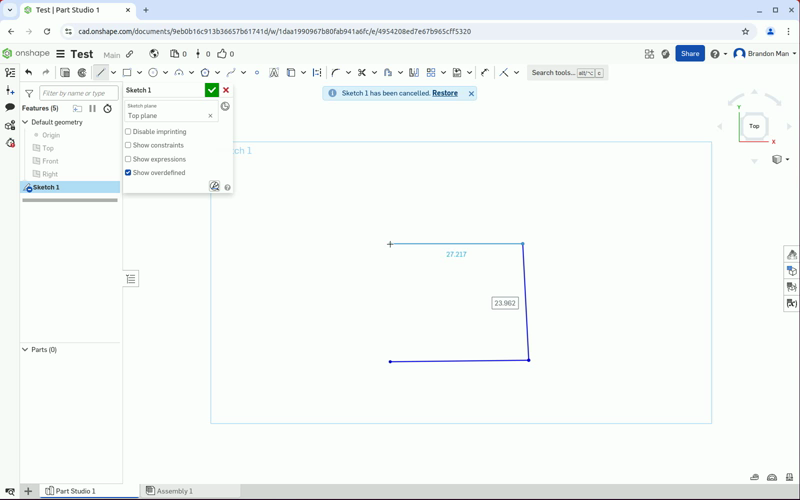
click(390, 243)
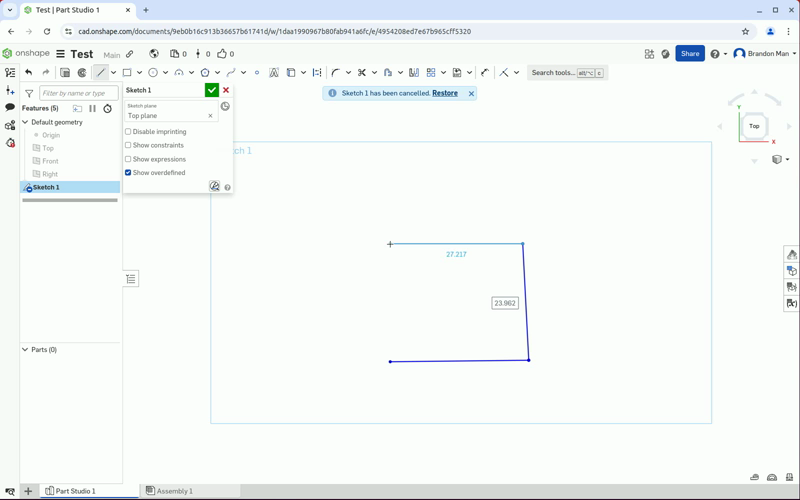
key_up(shift)
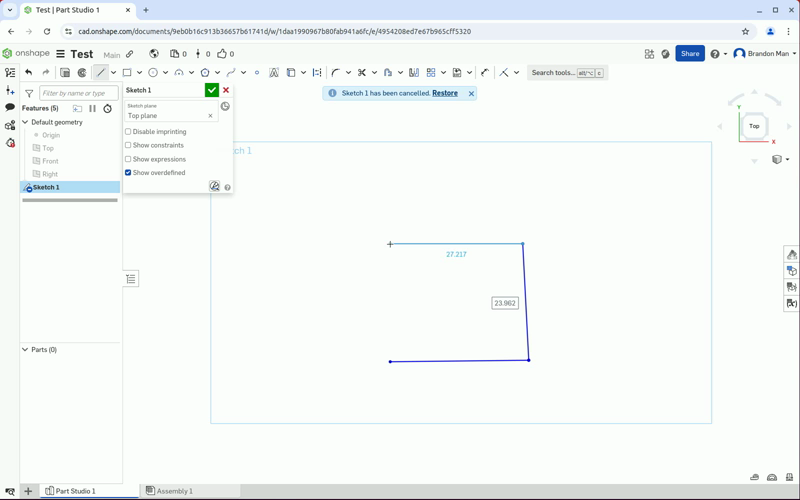
key_down(shift)
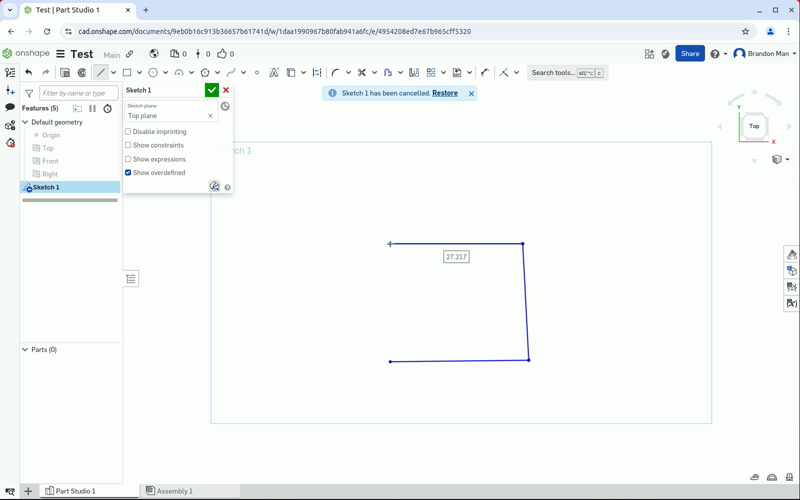
mouse_move(390, 361)
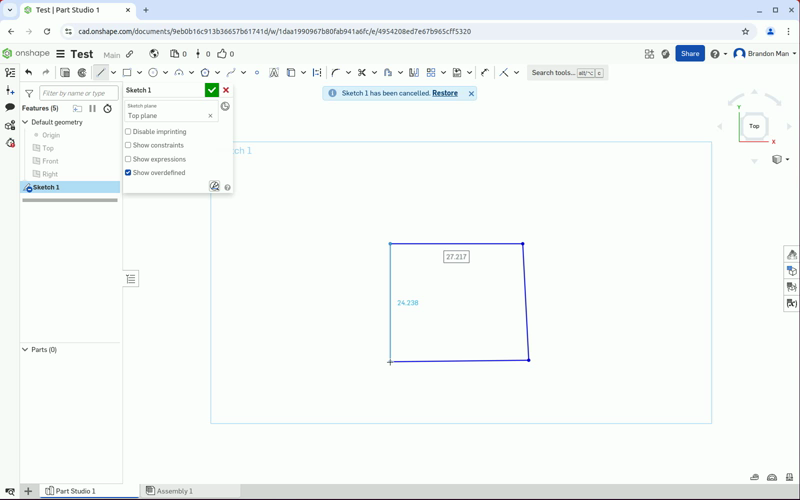
key_up(shift)
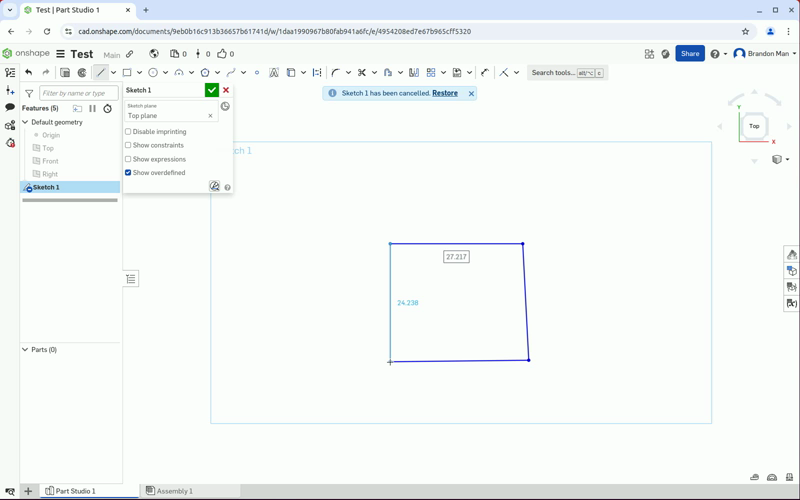
click(390, 361)
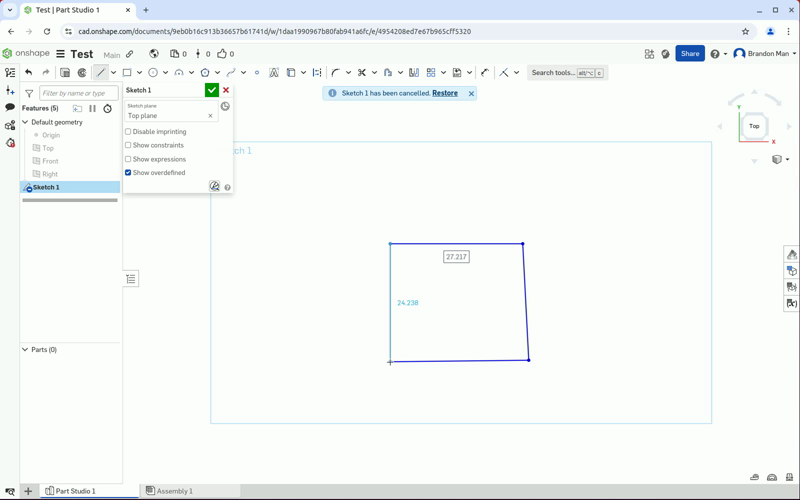
key(esc)
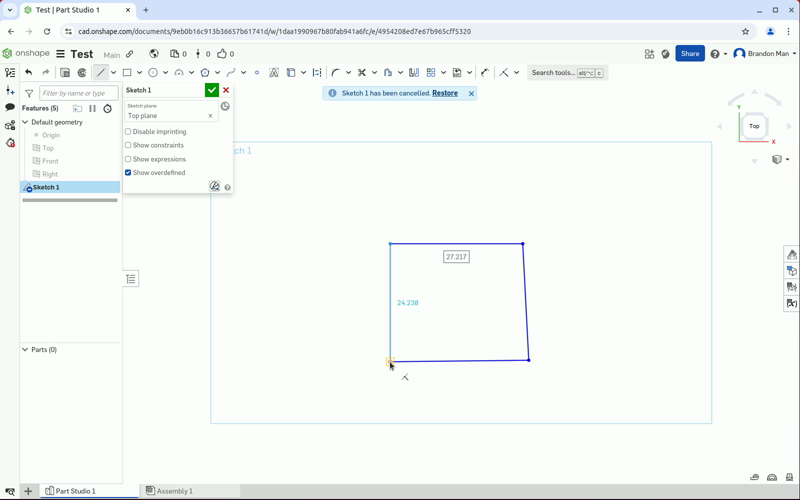
mouse_move(473, 301)
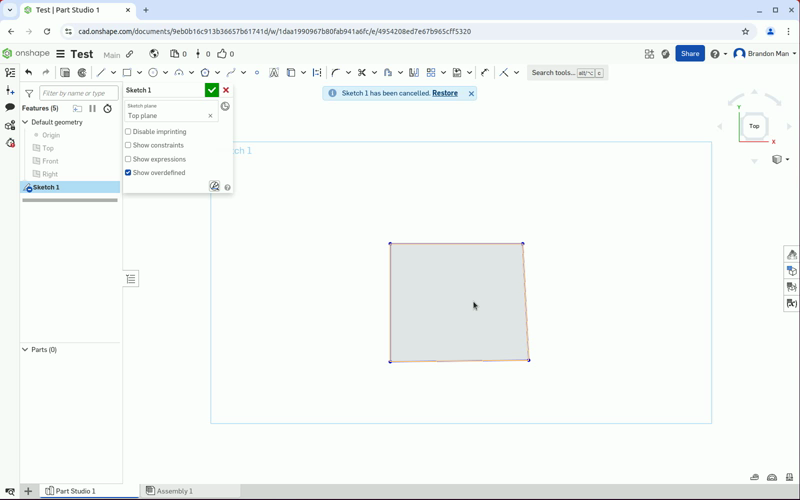
click(473, 301)
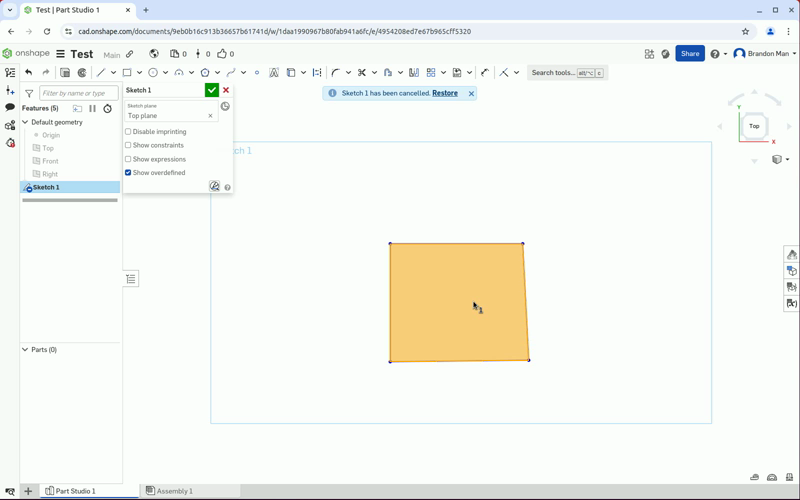
mouse_move(73, 352)
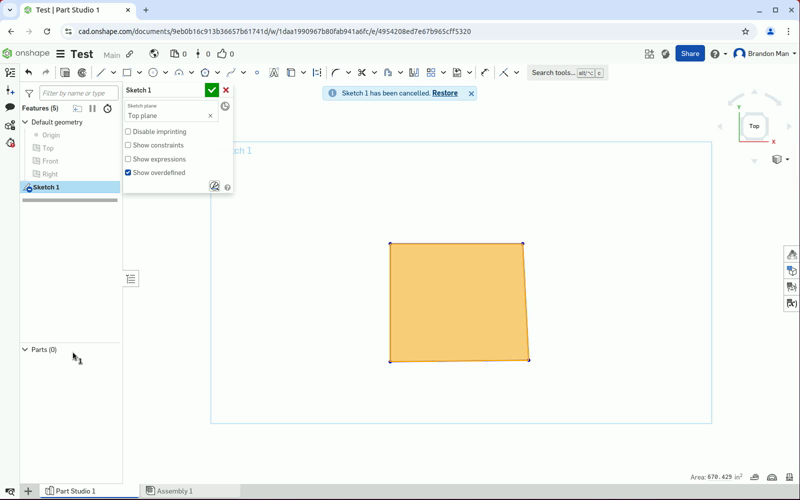
key(shift+y)
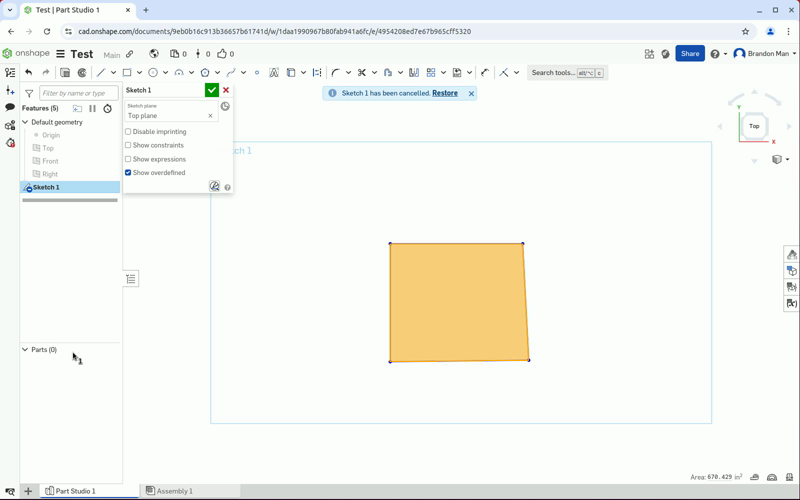
key(shift+e)
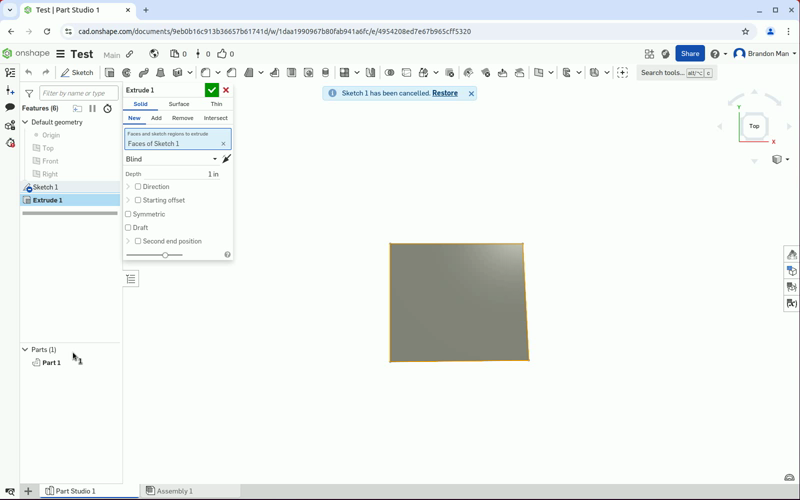
mouse_move(143, 106)
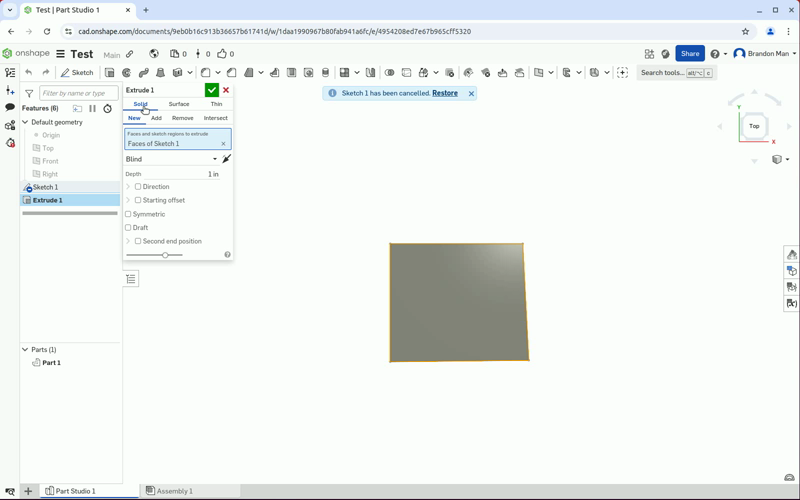
click(143, 106)
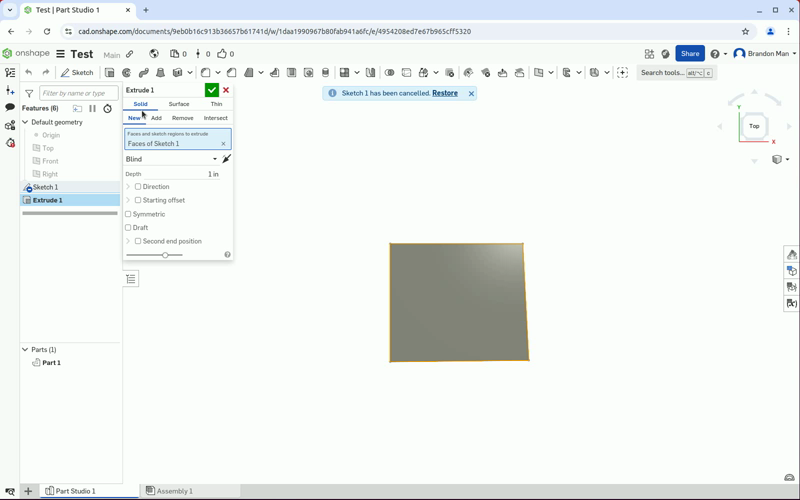
mouse_move(137, 120)
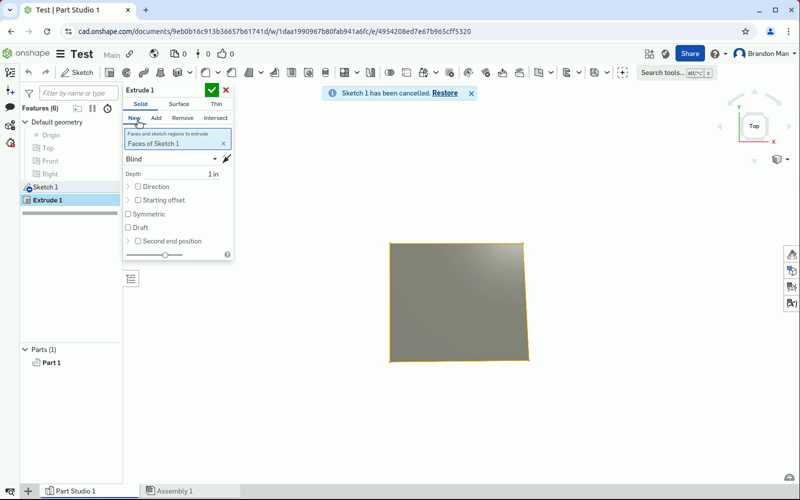
click(137, 120)
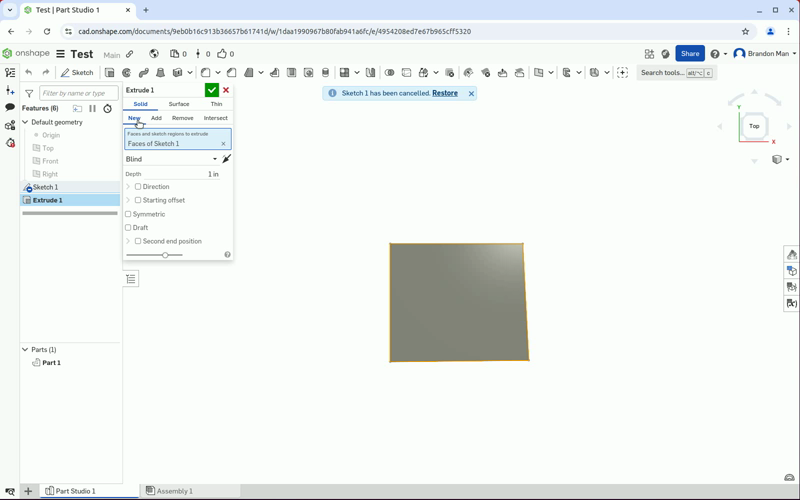
key(tab, 4)
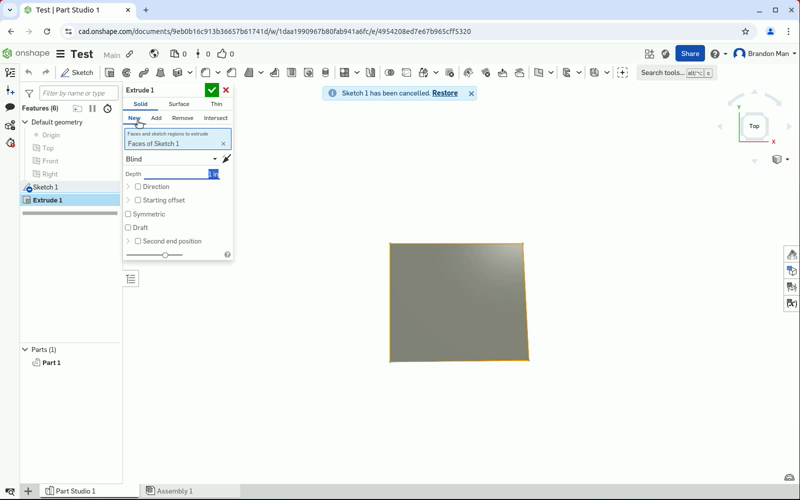
text(4.333)
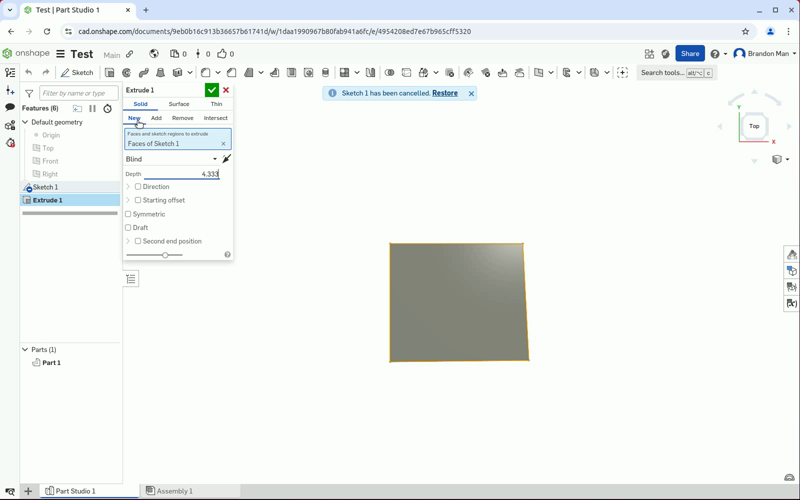
key(enter)
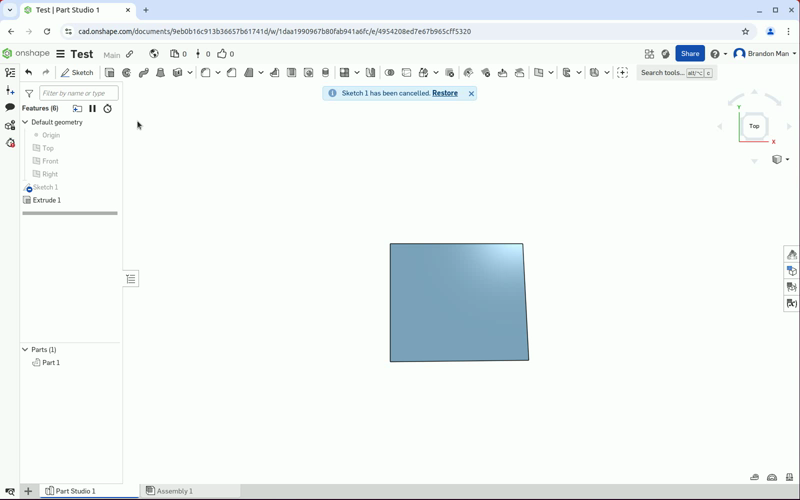
key(shift+h)
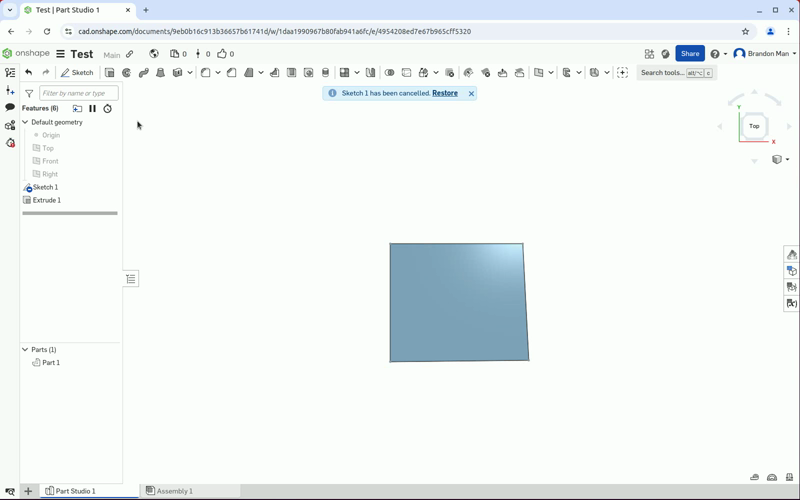
key(shift+h)
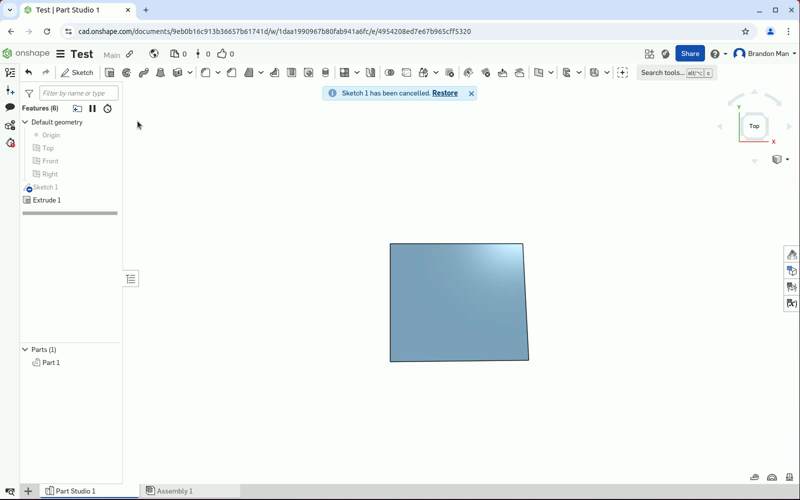
mouse_move(73, 189)
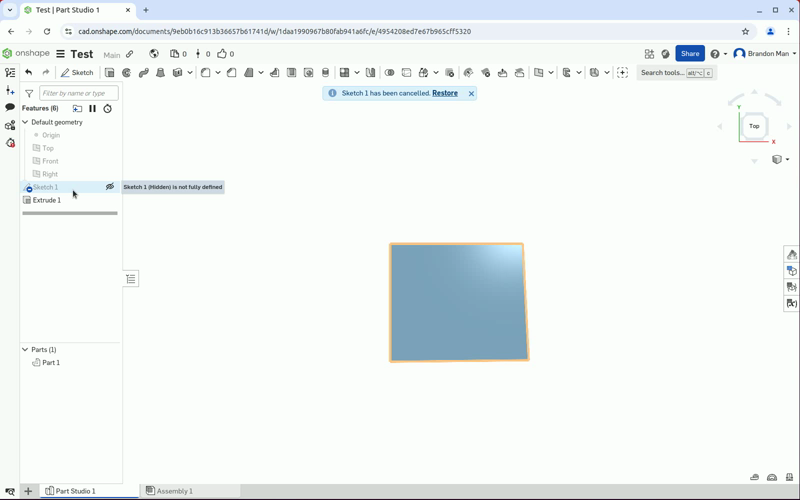
click(73, 189)
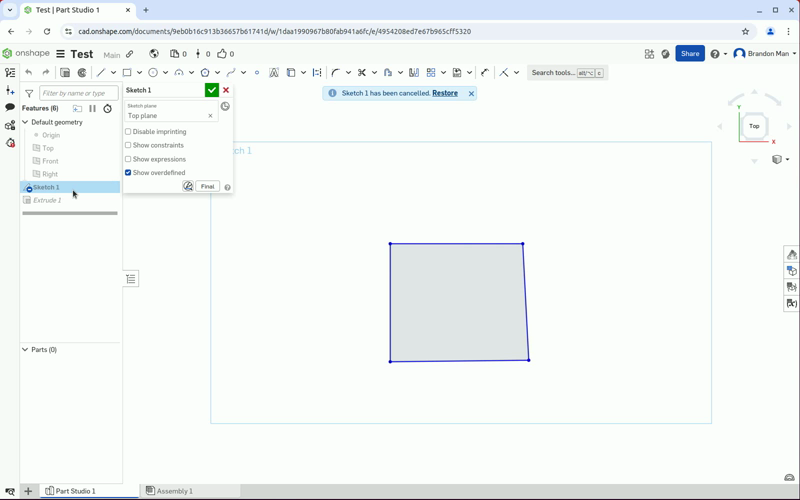
mouse_move(229, 92)
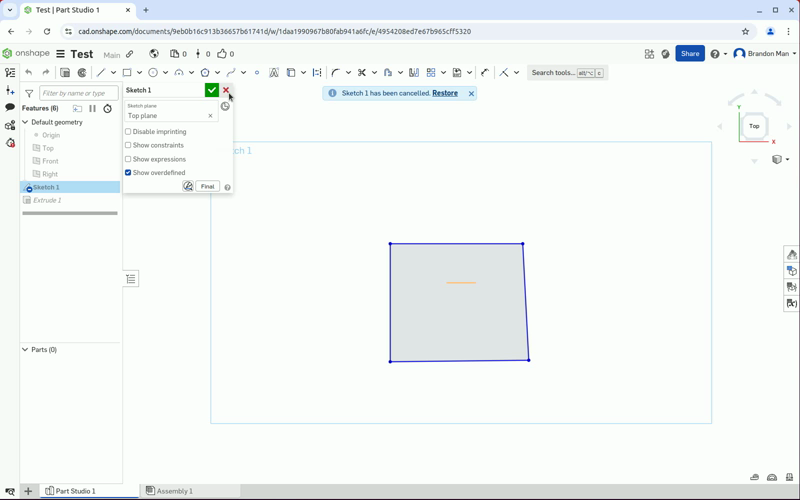
click(229, 92)
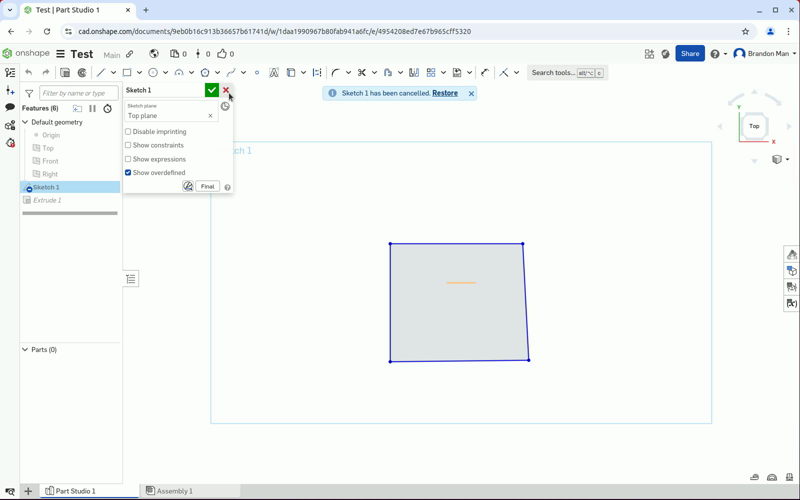
key(shift+s)
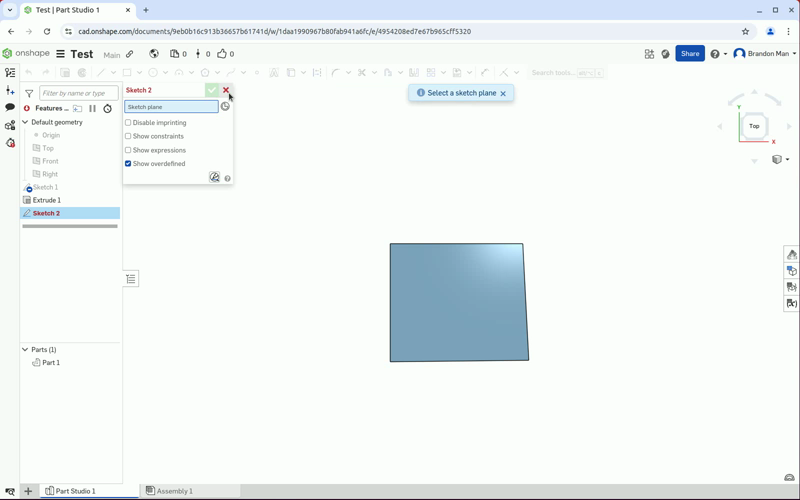
mouse_move(73, 150)
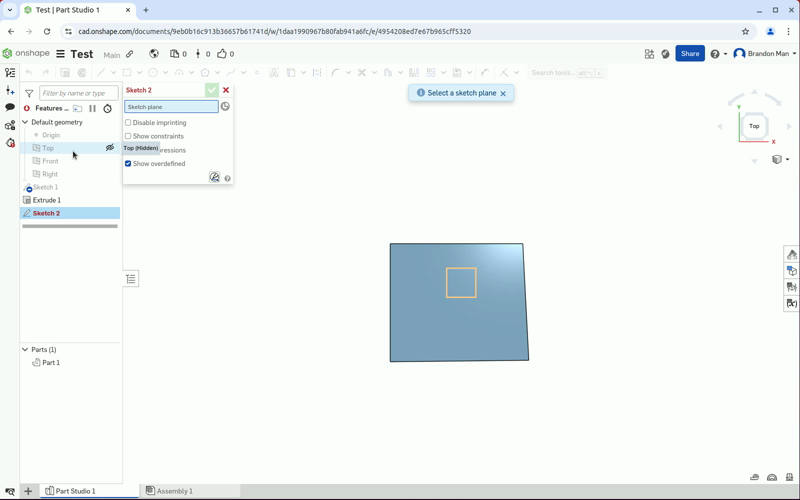
click(73, 150)
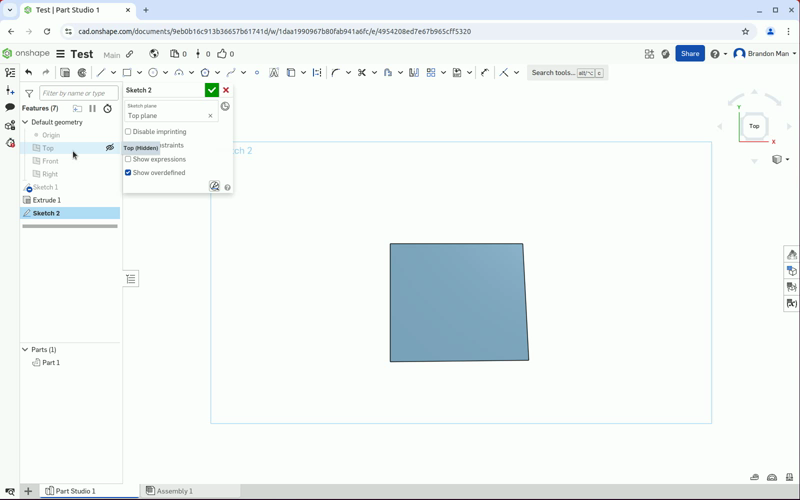
mouse_move(73, 352)
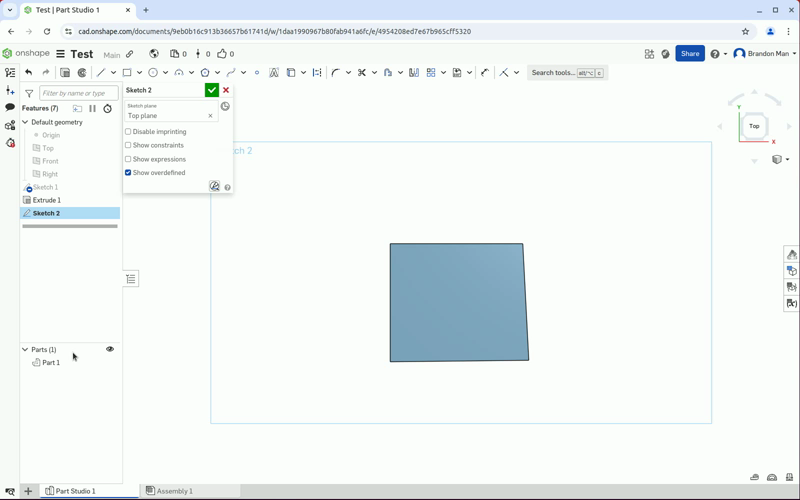
key(y)
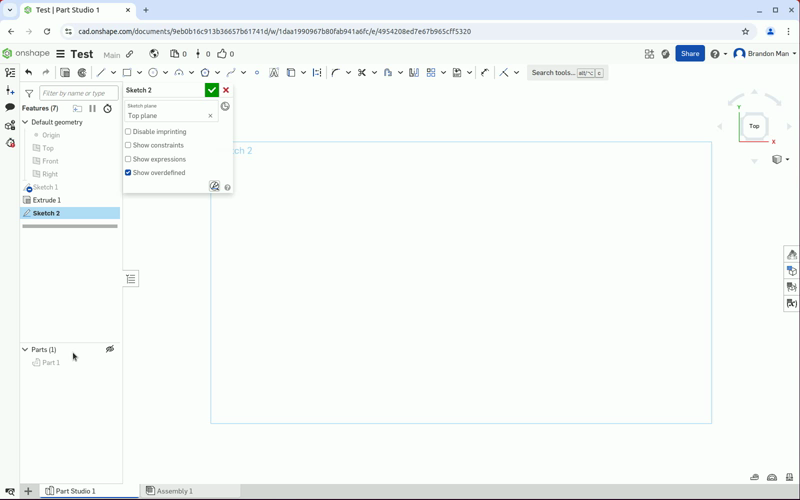
key(c)
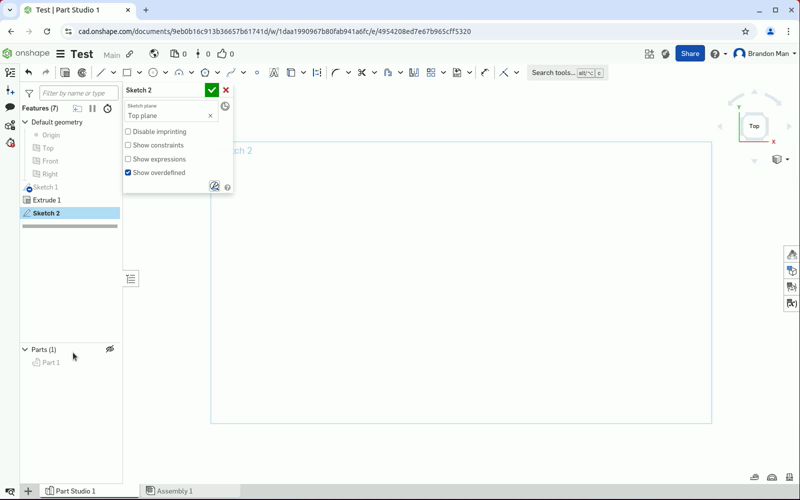
key_down(shift)
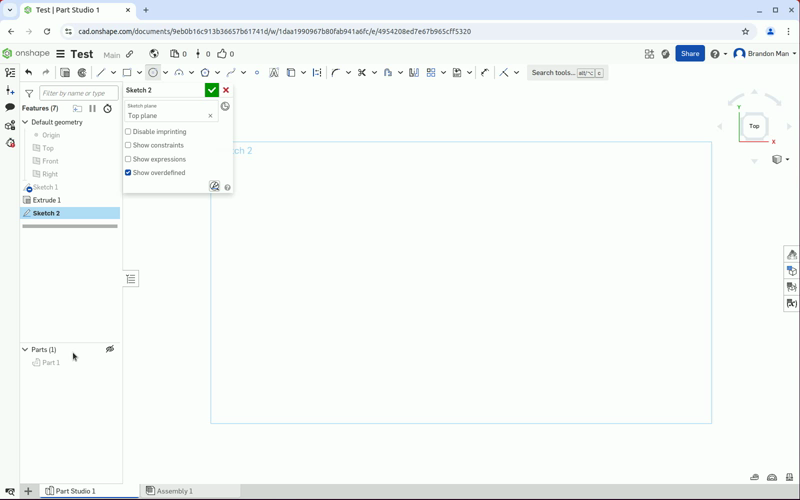
mouse_move(455, 304)
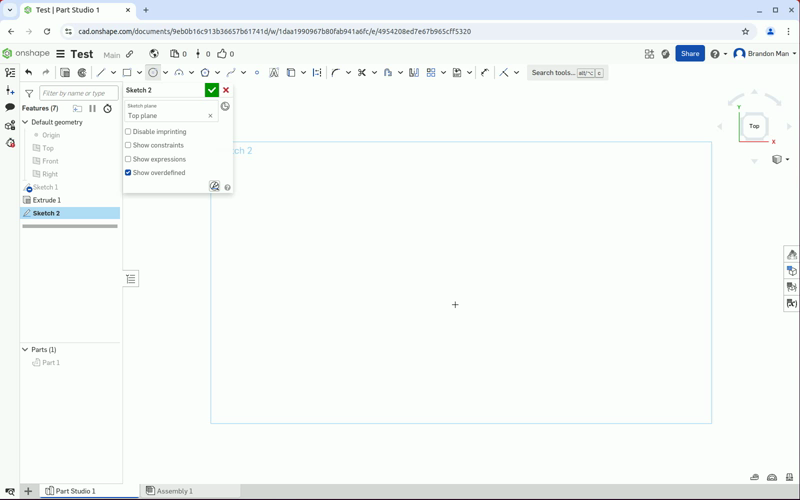
click(455, 304)
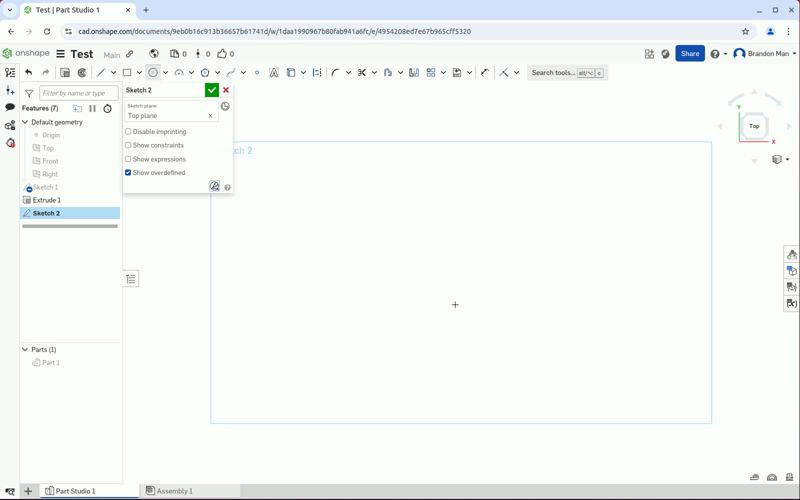
key_up(shift)
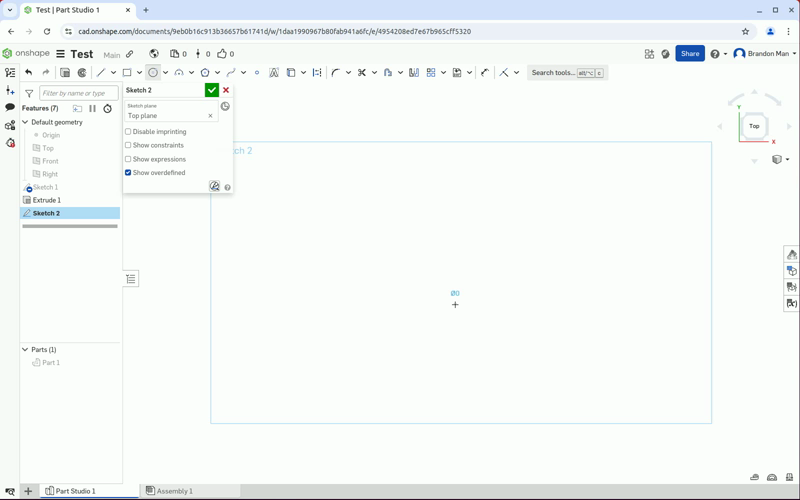
mouse_move(546, 304)
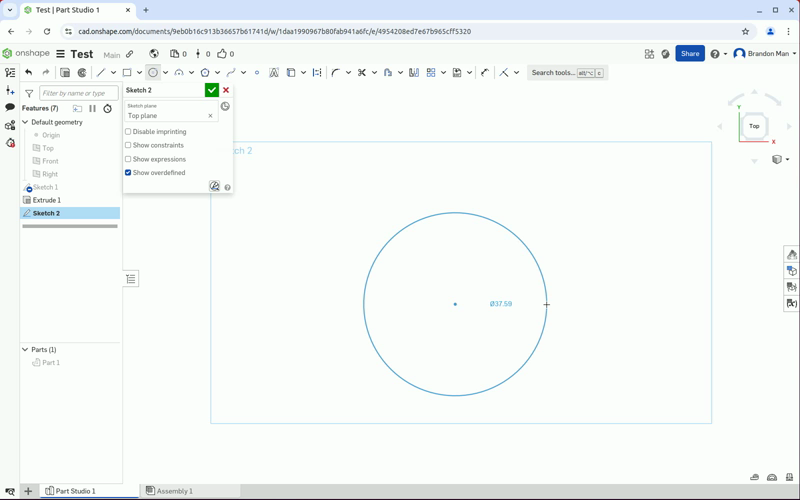
click(546, 304)
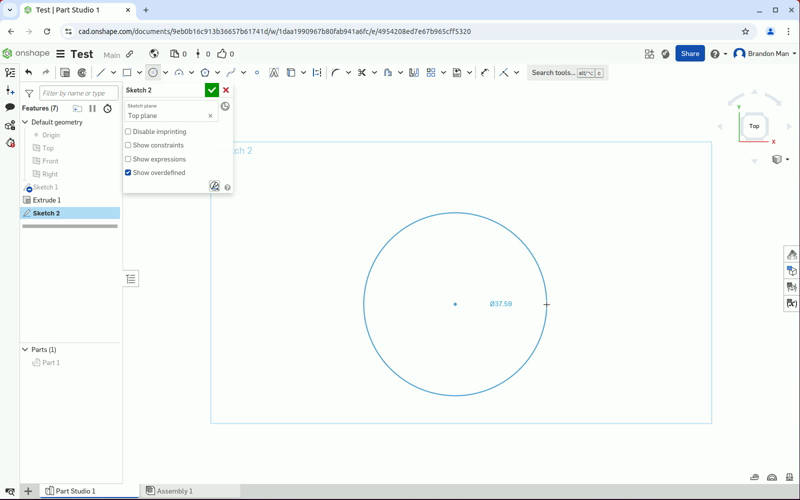
key(esc)
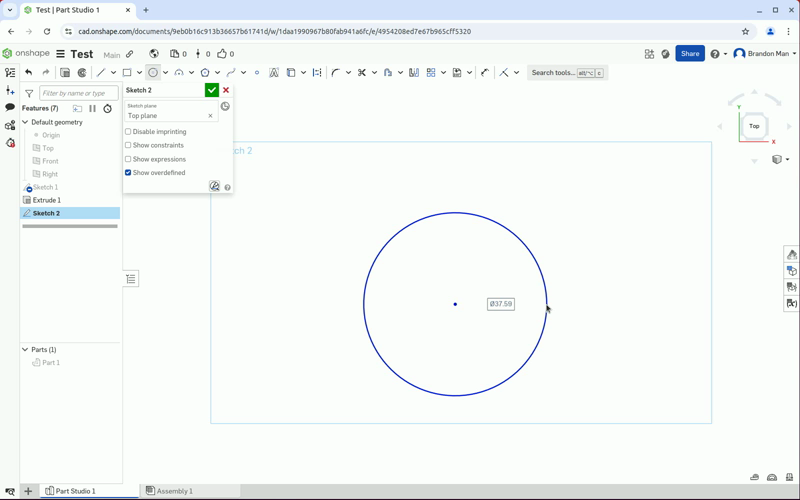
key(c)
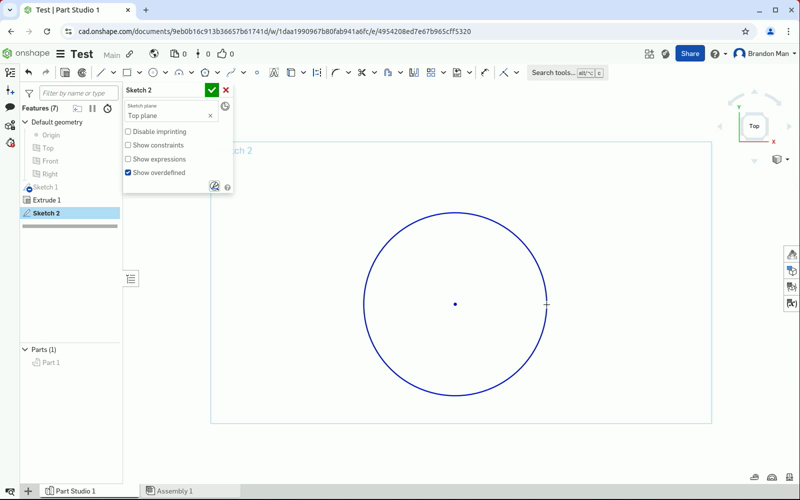
key_down(shift)
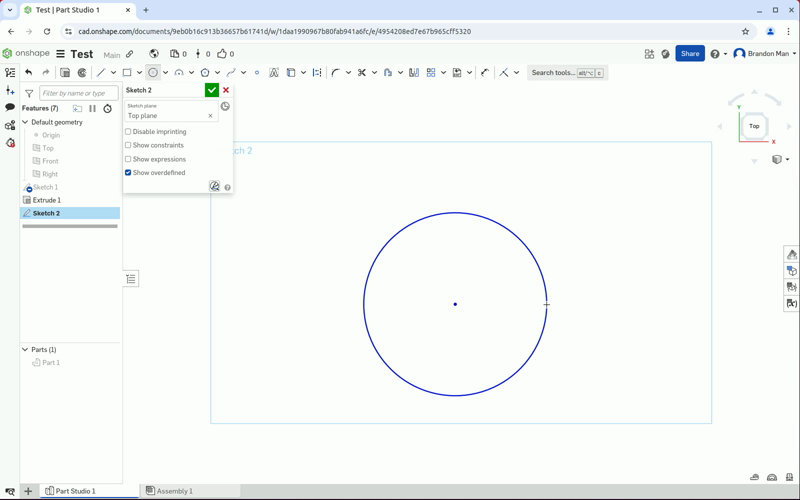
mouse_move(455, 304)
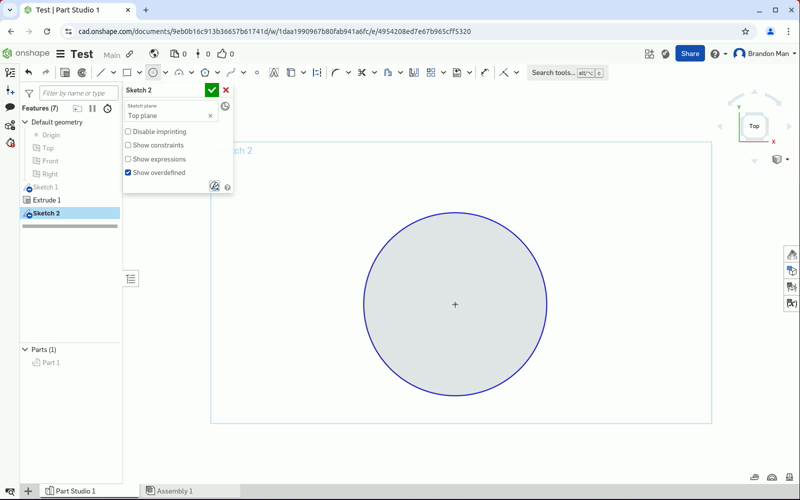
click(455, 304)
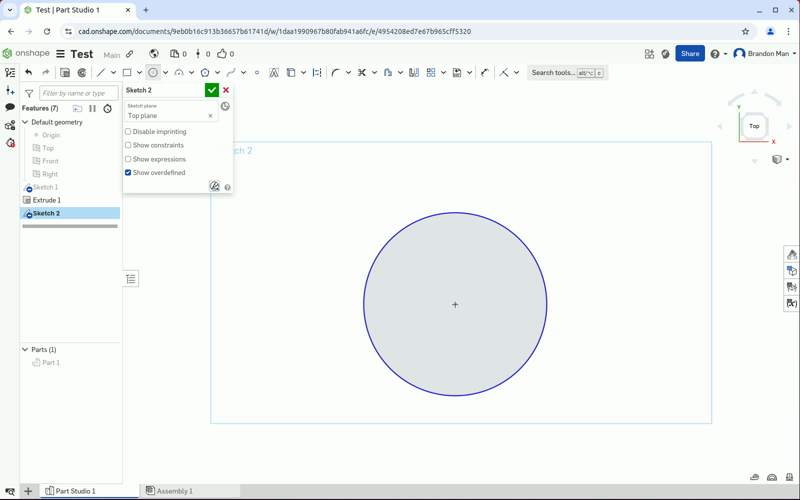
key_up(shift)
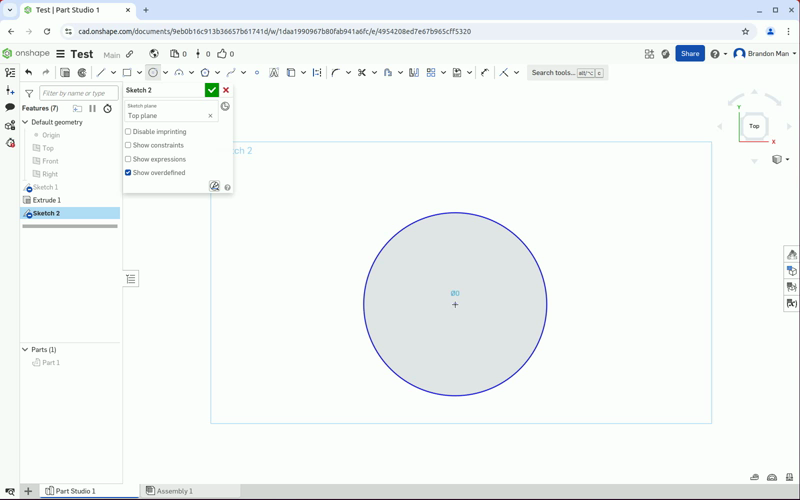
mouse_move(519, 304)
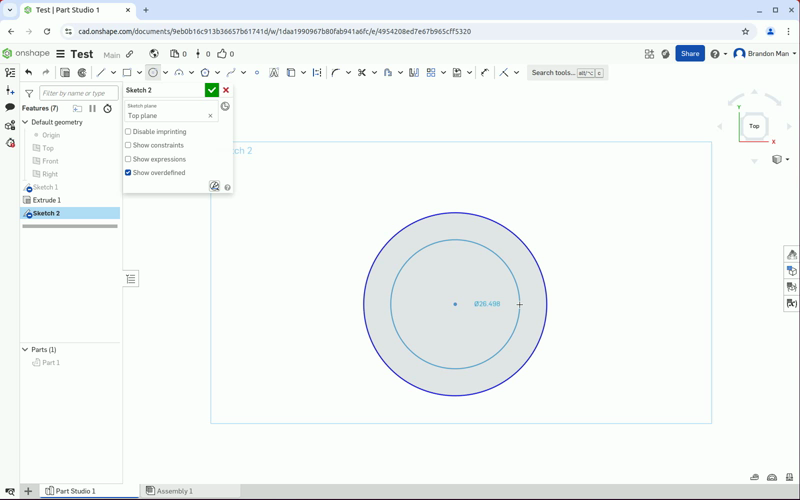
click(519, 304)
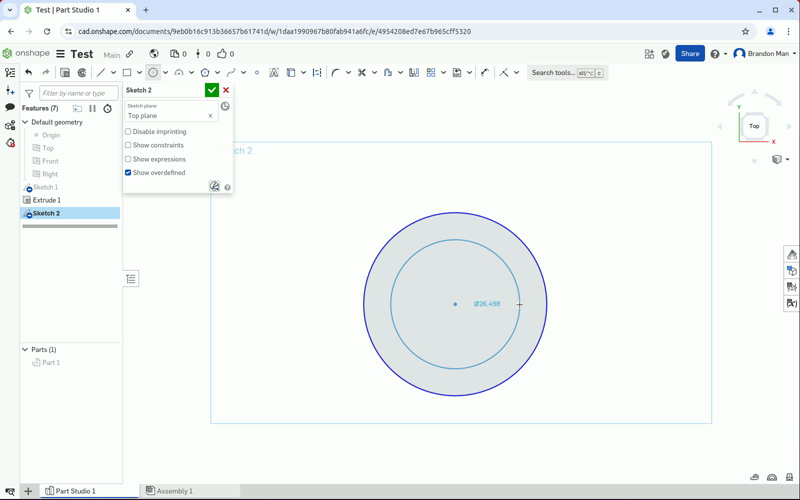
key(esc)
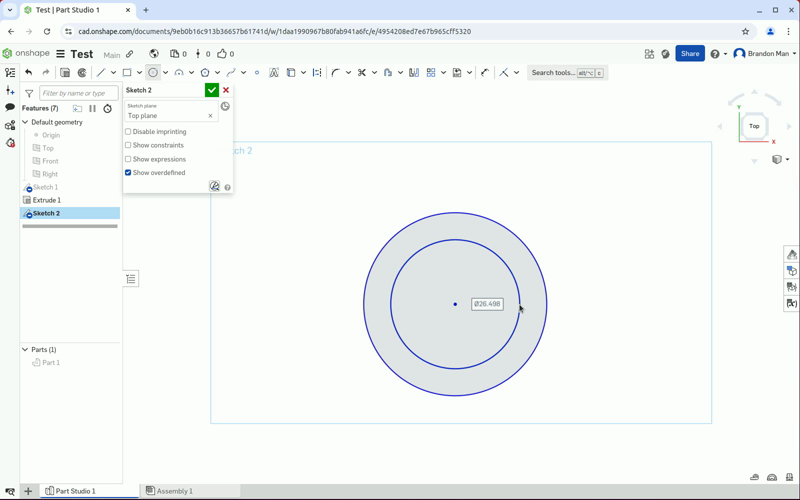
mouse_move(457, 379)
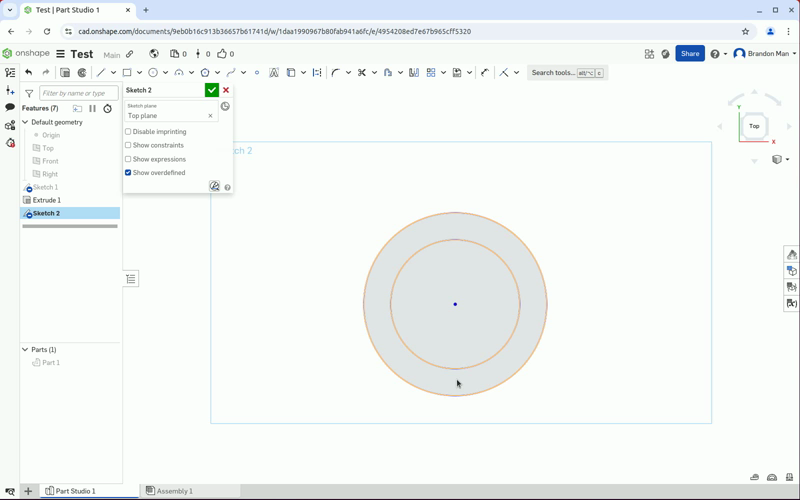
click(457, 379)
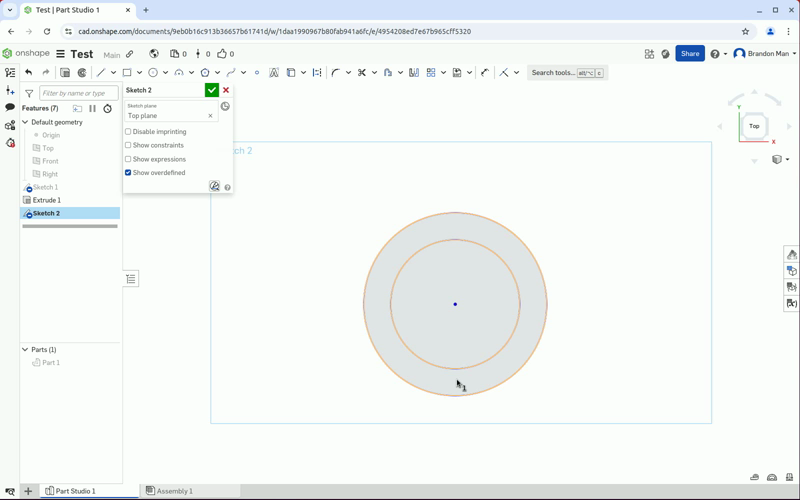
mouse_move(73, 352)
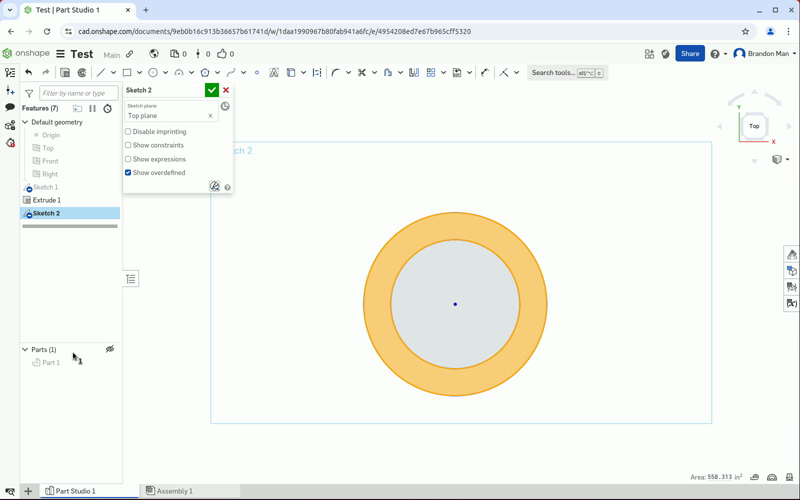
key(shift+y)
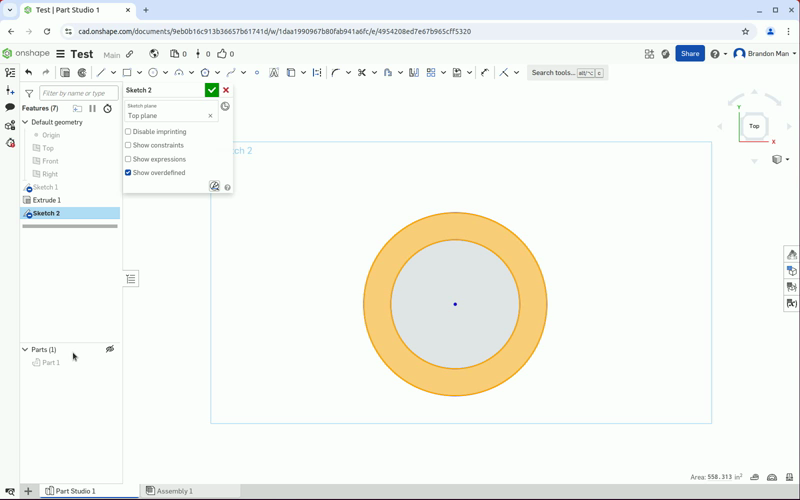
key(shift+e)
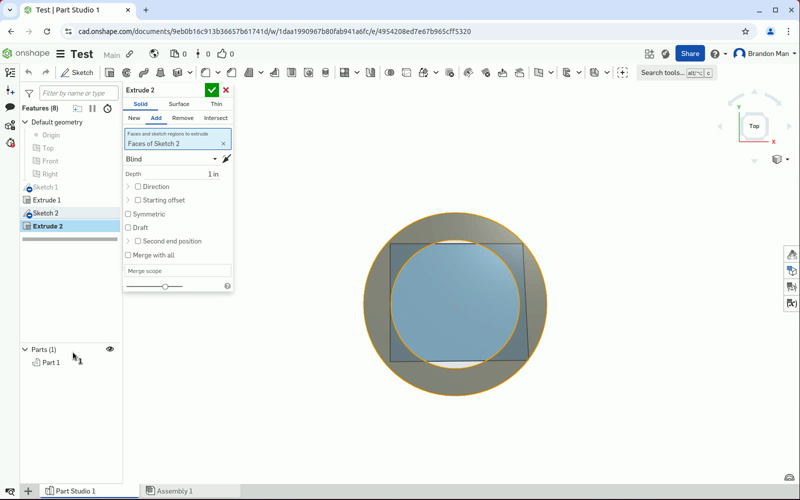
mouse_move(143, 106)
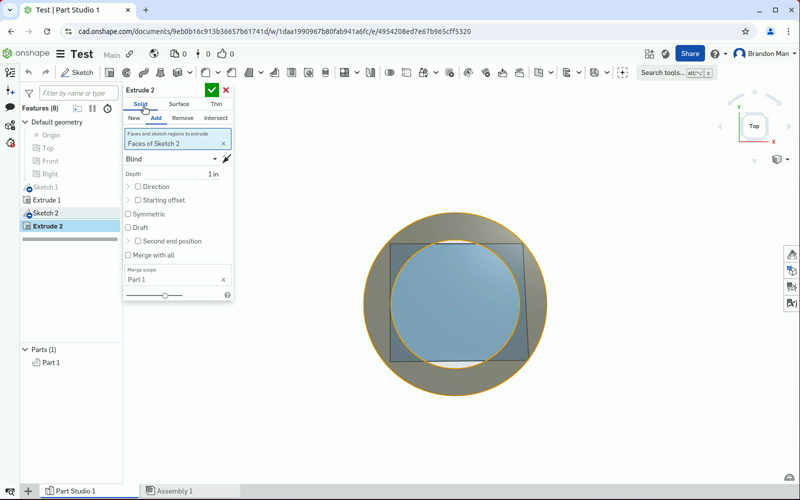
click(143, 106)
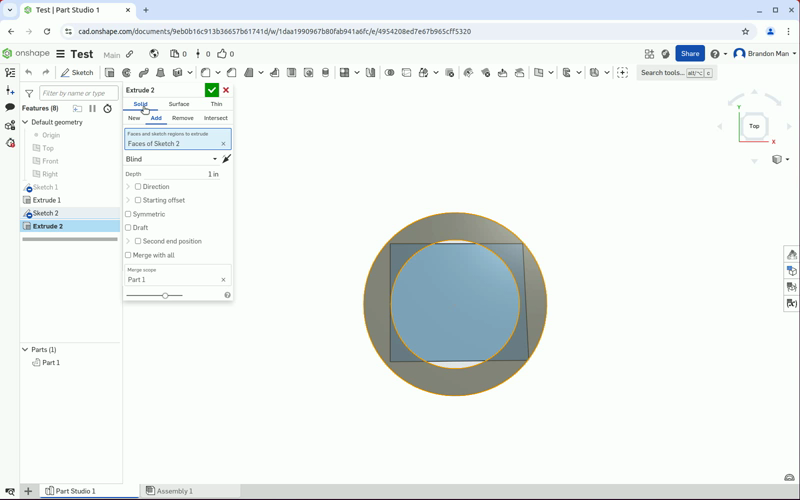
mouse_move(137, 120)
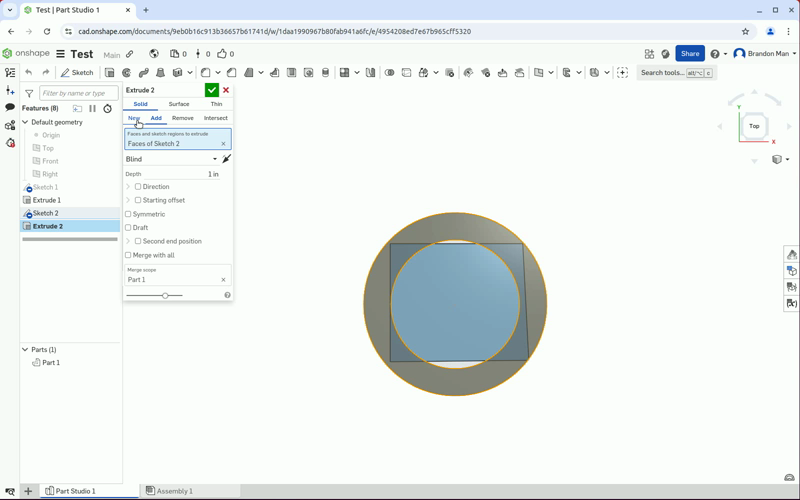
click(137, 120)
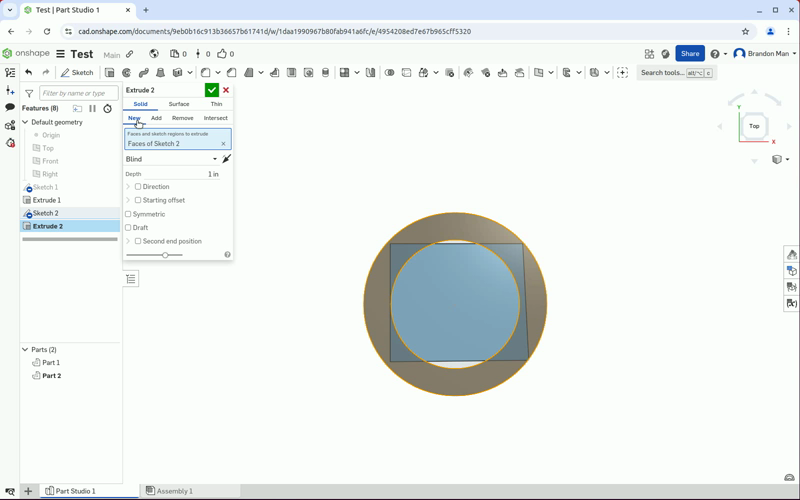
key(tab, 4)
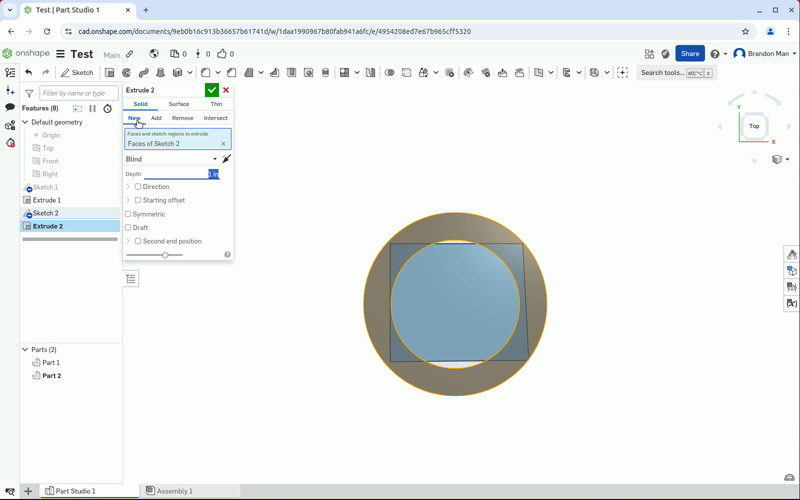
text(9.147)
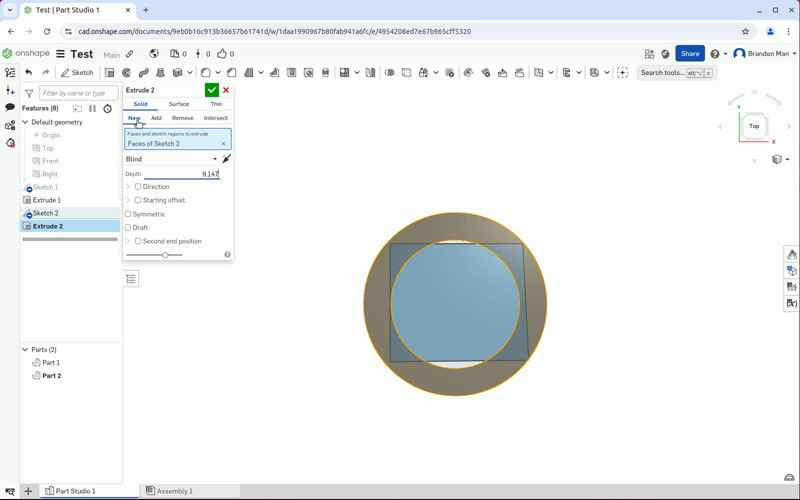
key(enter)
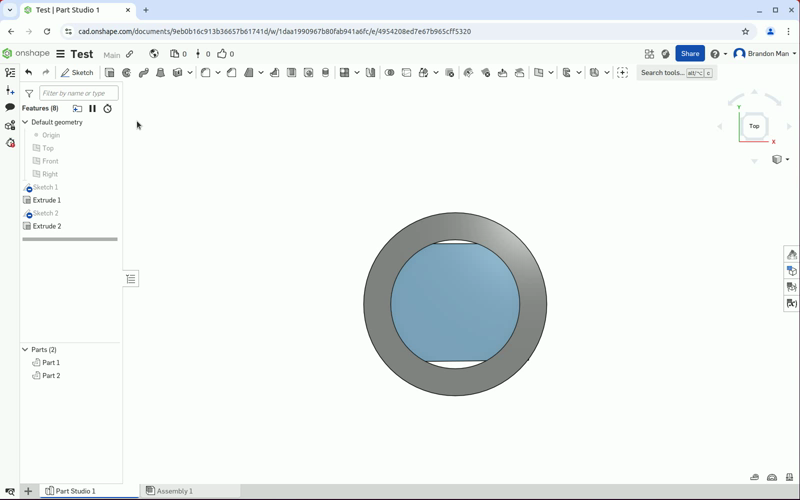
key(shift+h)
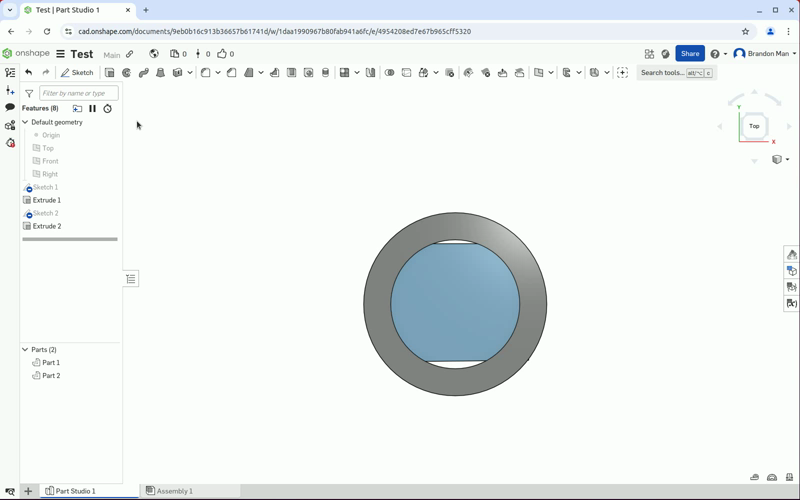
key(shift+h)
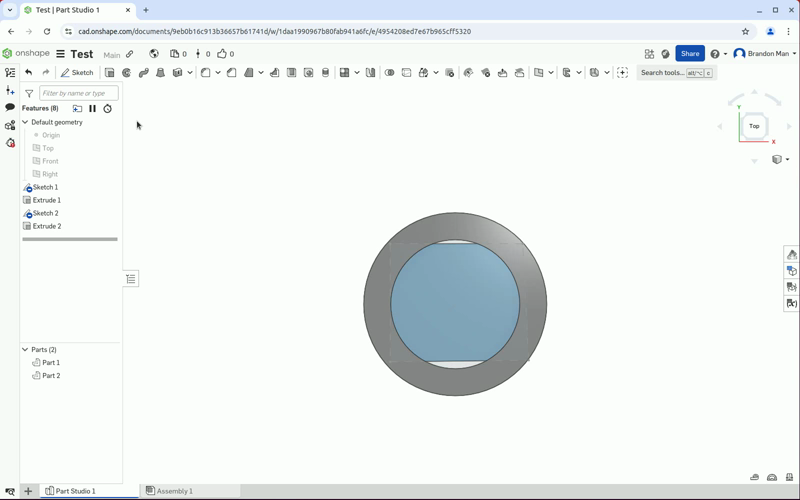
key(shift+7)
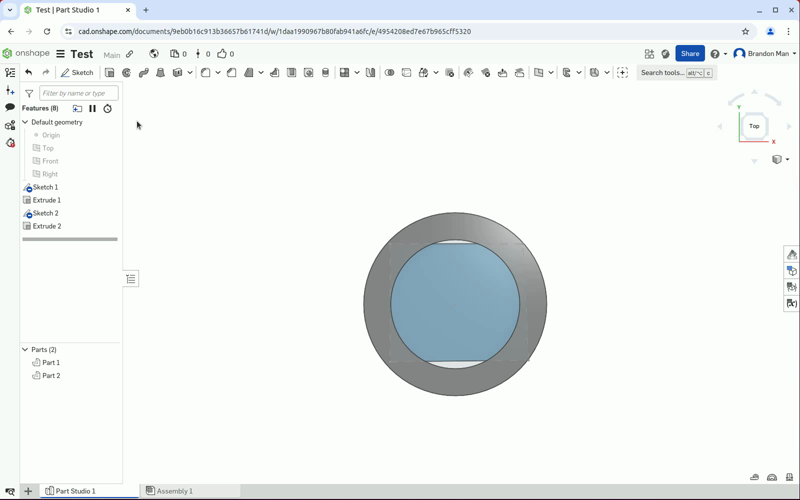
key(up, 3)
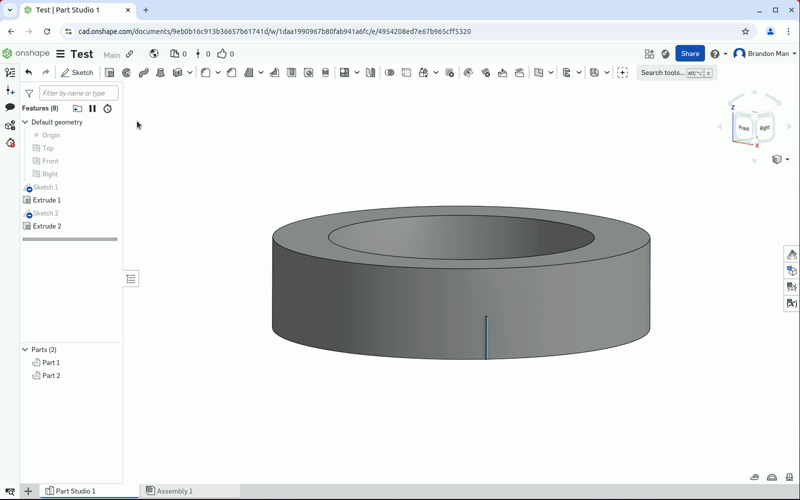
key(left, 3)
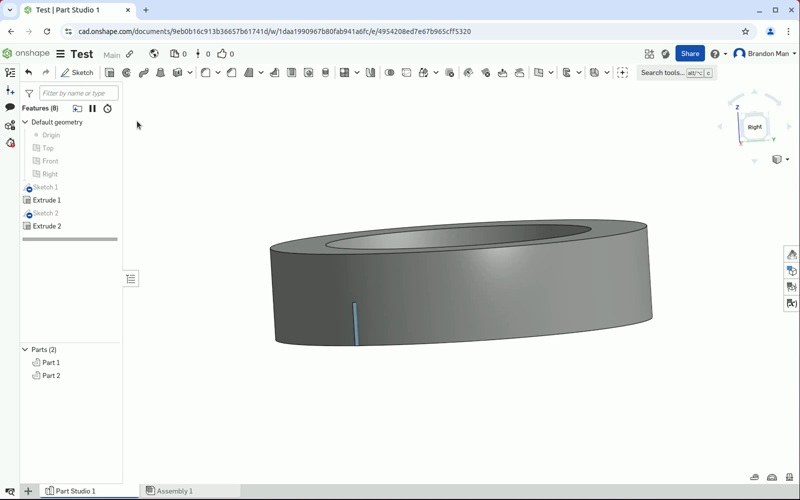
key(right, 3)
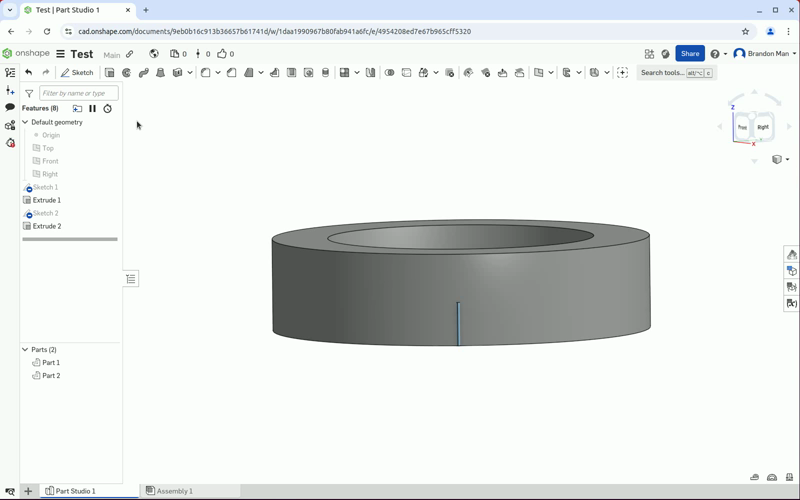
key(down, 3)
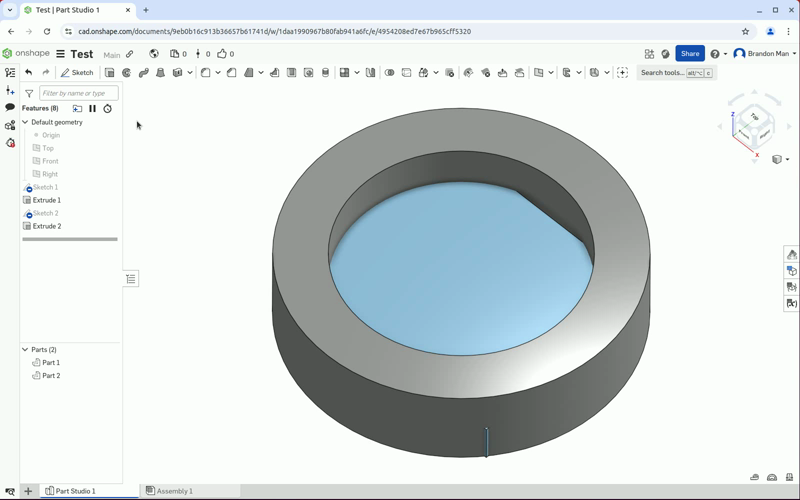
mouse_move(73, 189)
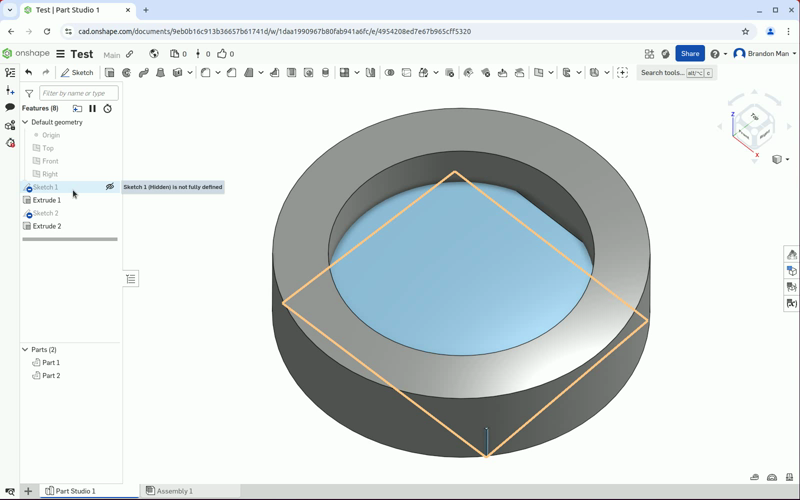
click(73, 189)